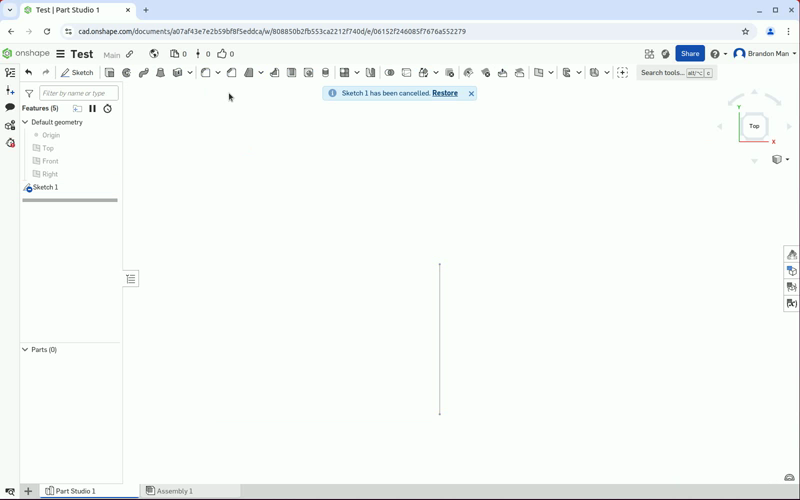
key(shift+h)
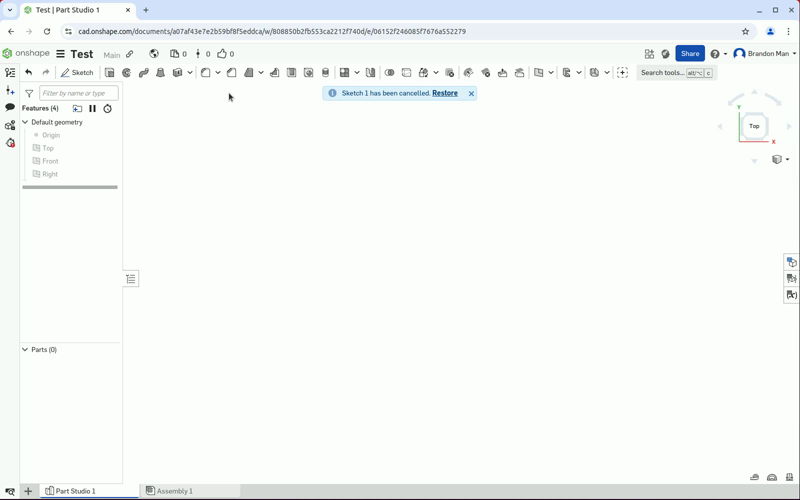
mouse_move(73, 352)
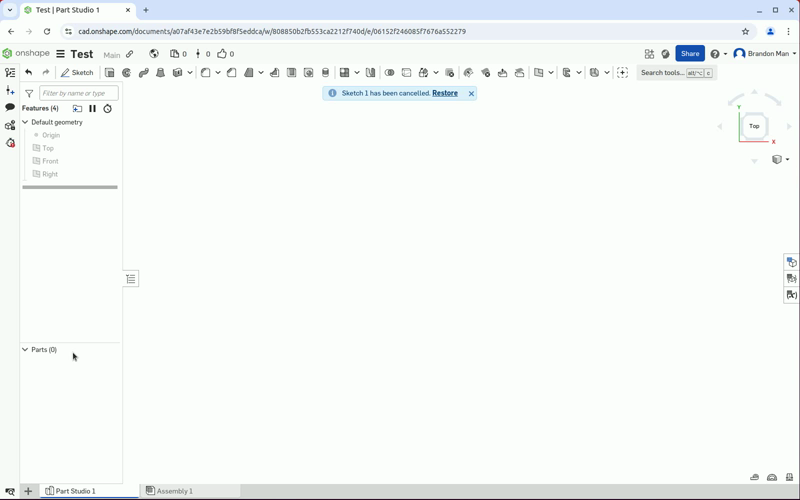
key(y)
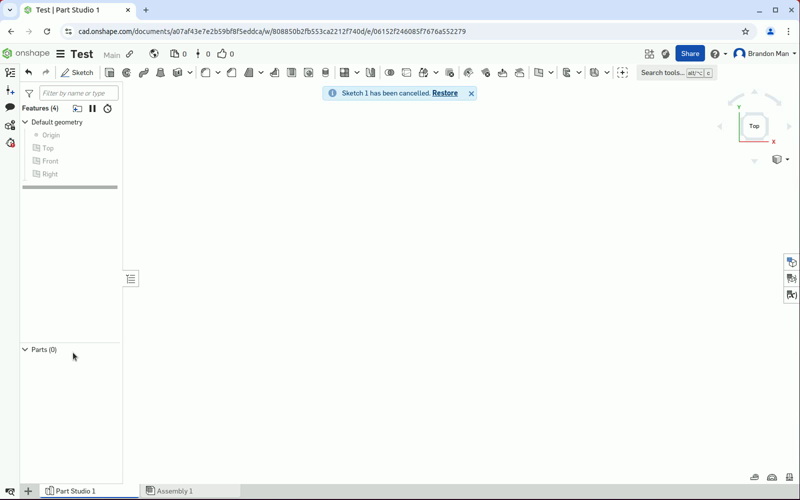
key(shift+p)
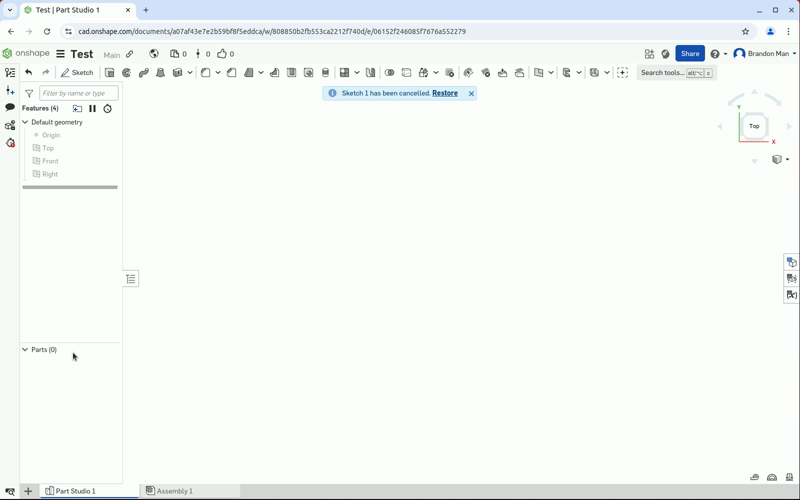
key(space)
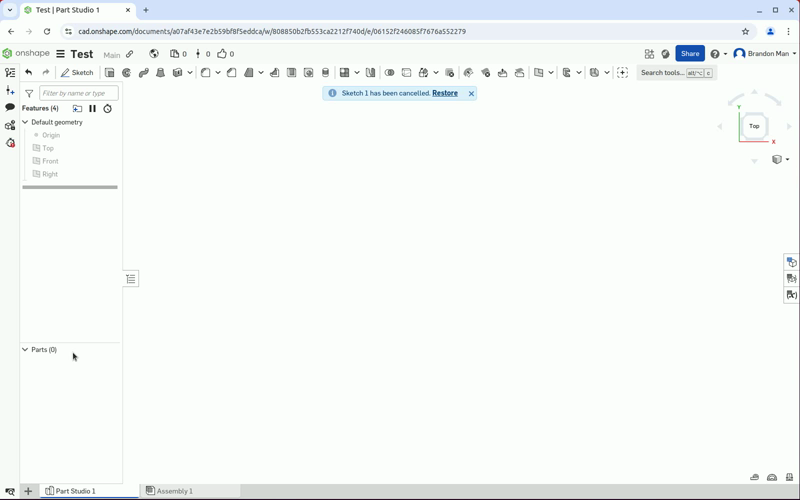
key_down(shift)
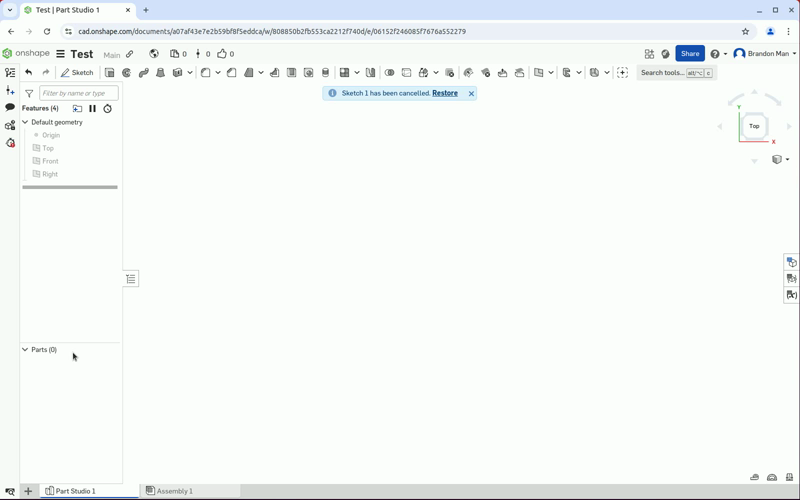
key(up)
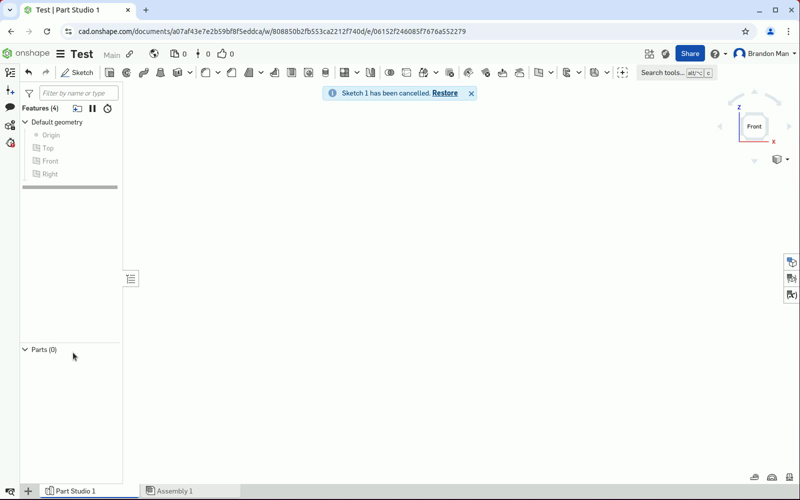
key_up(shift)
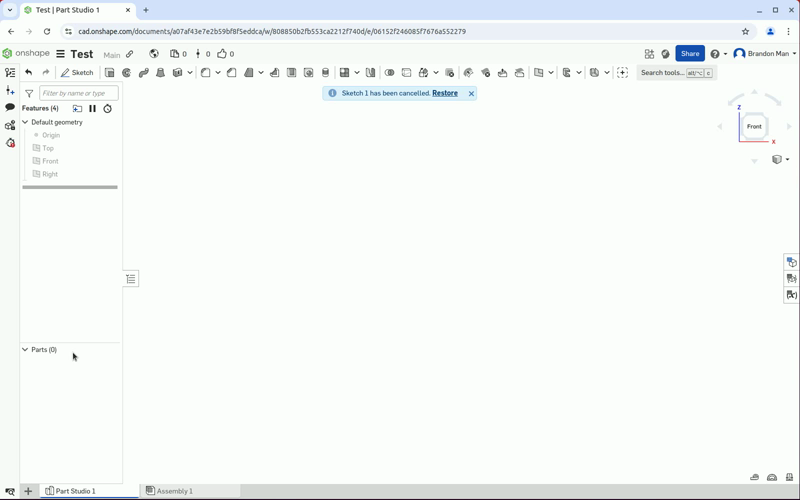
mouse_move(73, 352)
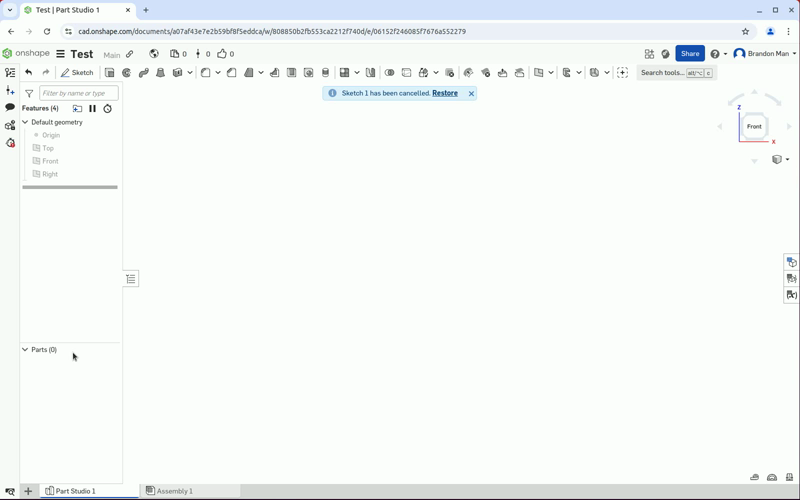
key(shift+y)
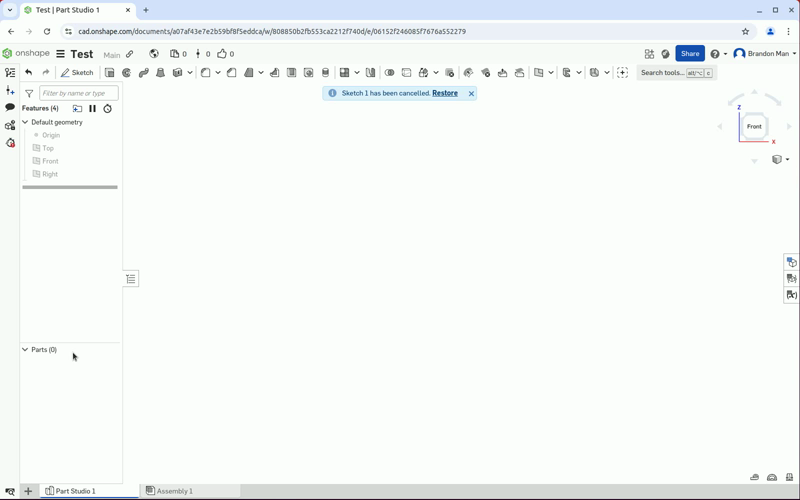
key(shift+s)
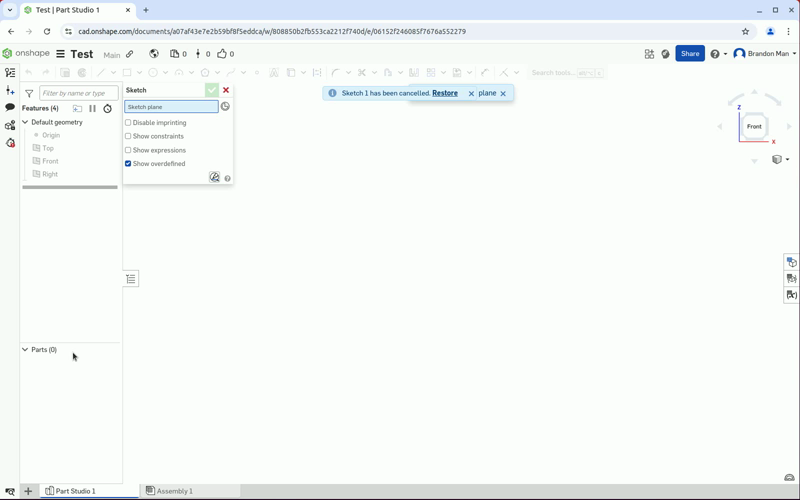
mouse_move(73, 163)
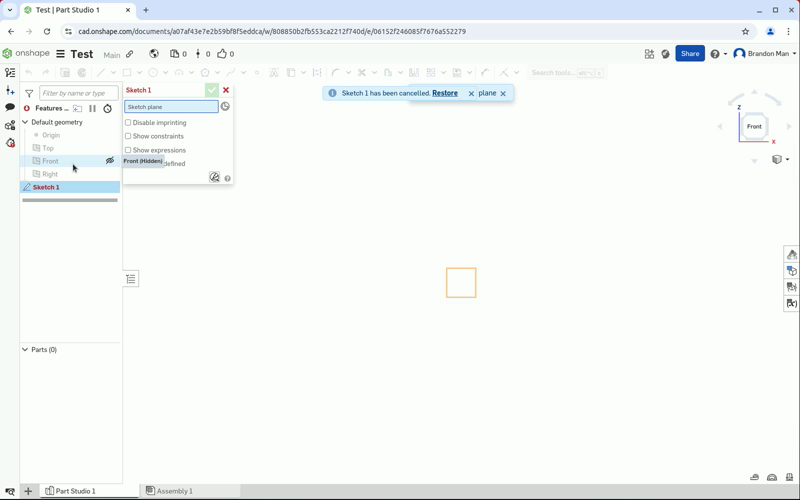
click(73, 163)
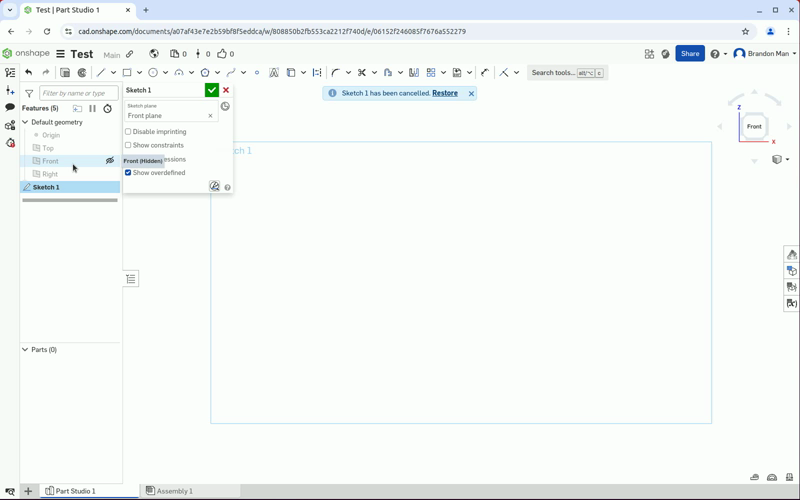
mouse_move(73, 352)
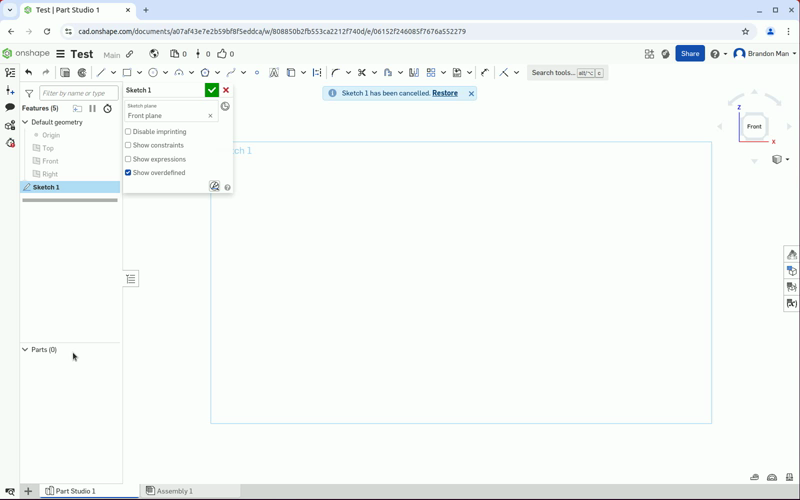
key(y)
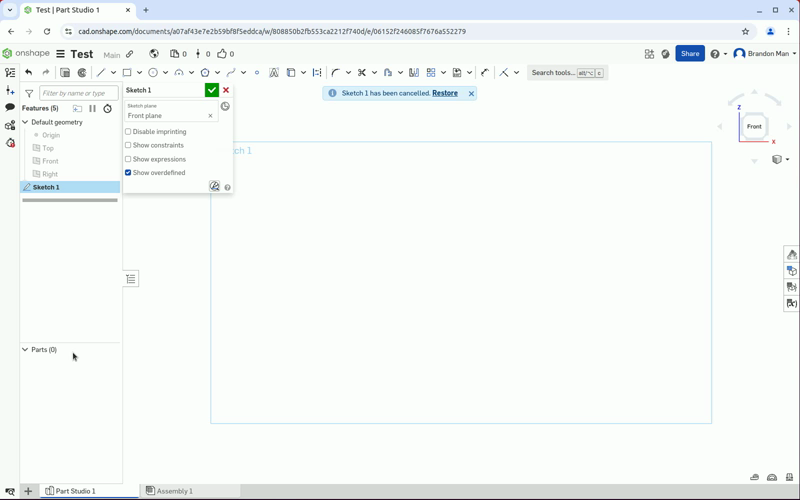
key(c)
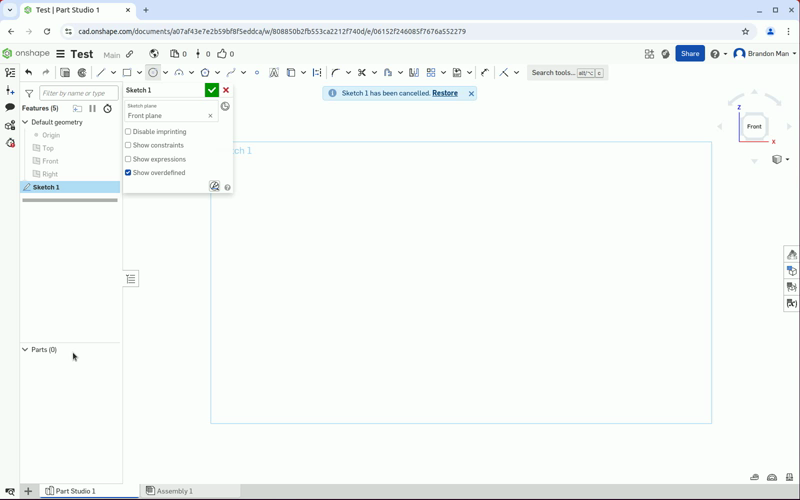
key_down(shift)
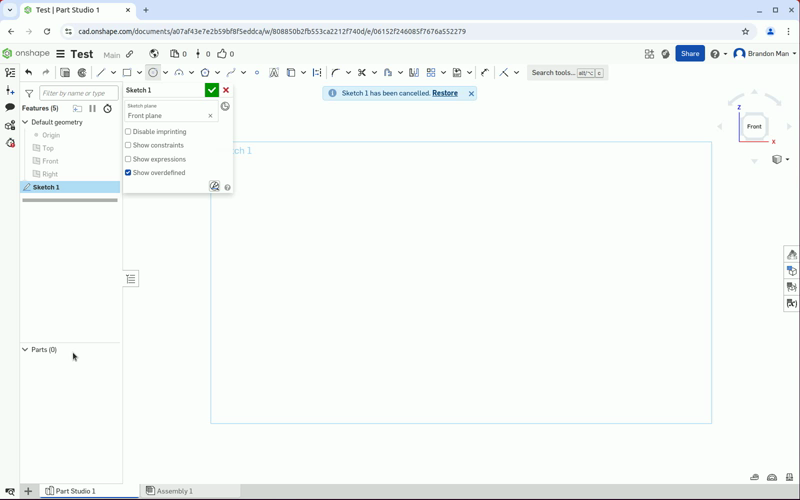
mouse_move(409, 259)
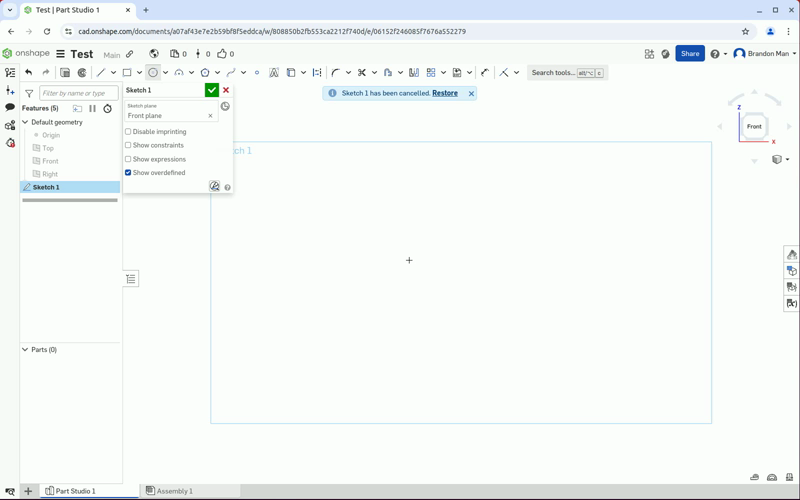
click(409, 259)
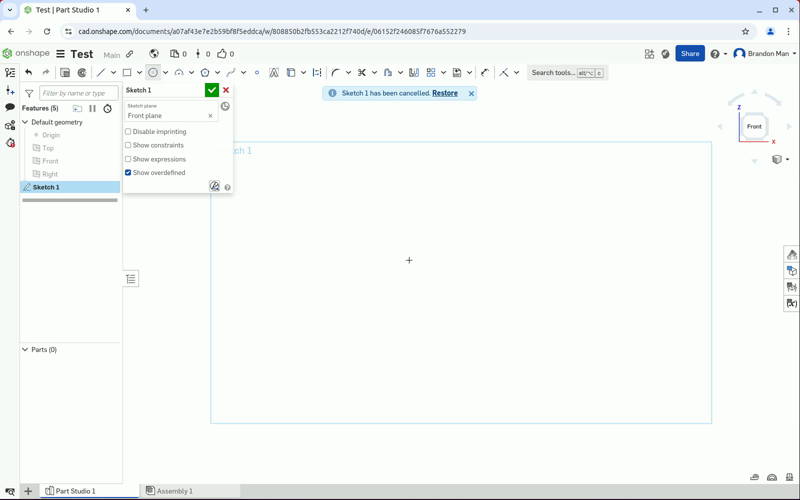
key_up(shift)
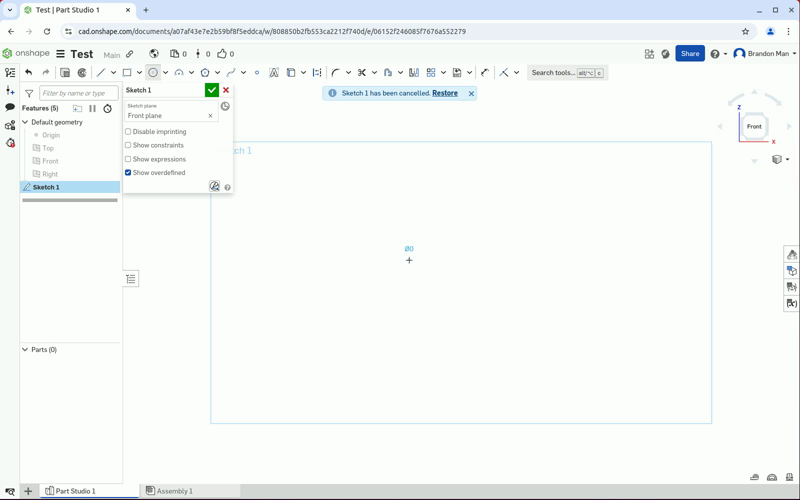
mouse_move(470, 259)
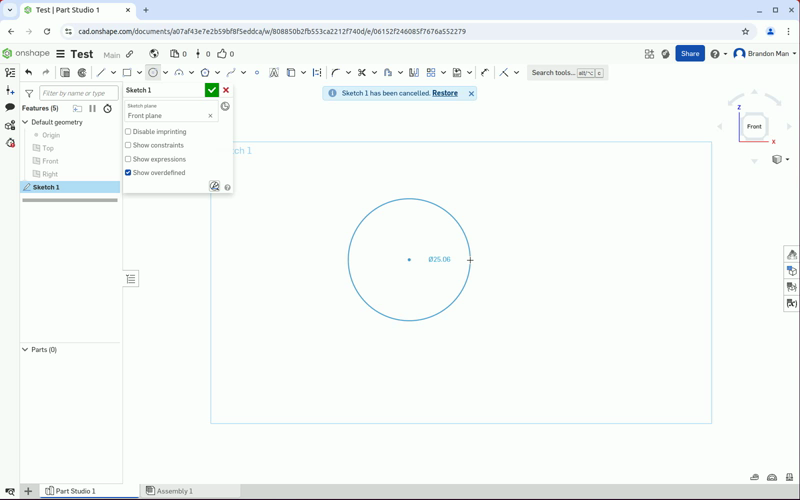
click(470, 259)
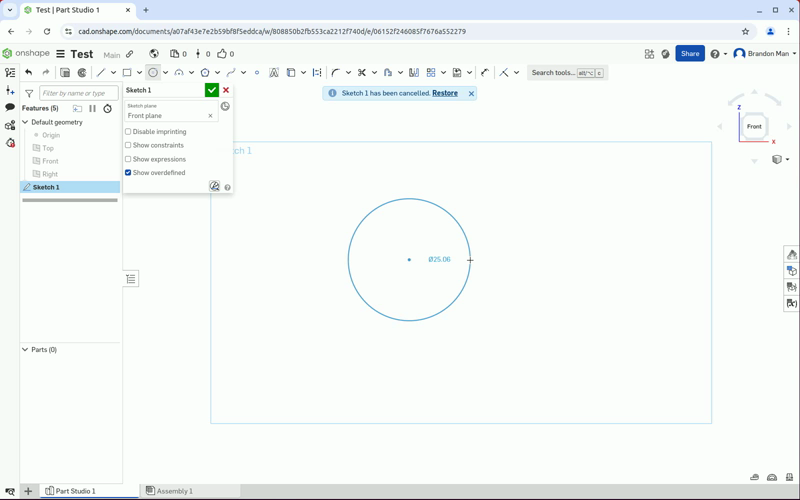
key(esc)
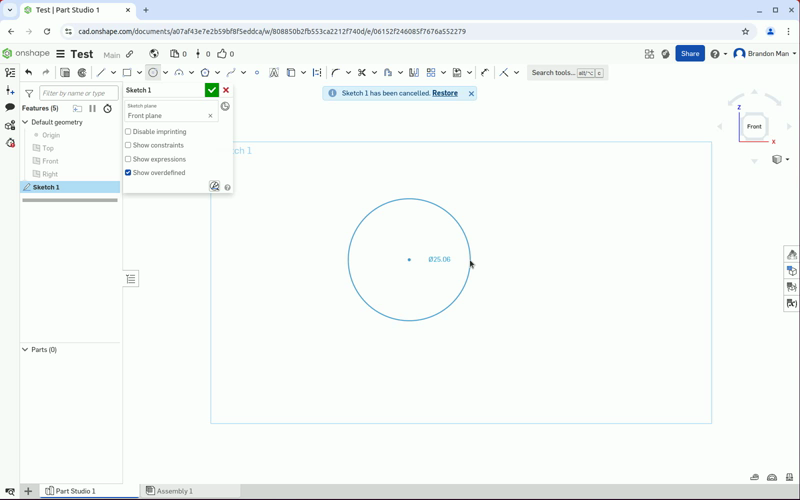
key(c)
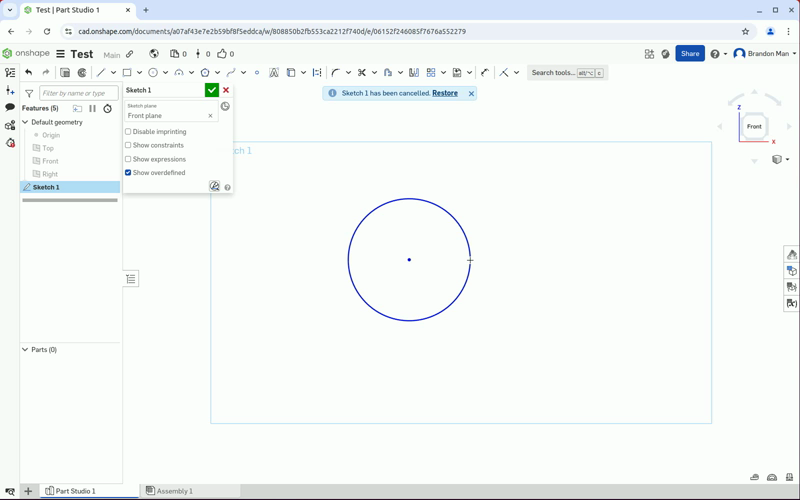
key_down(shift)
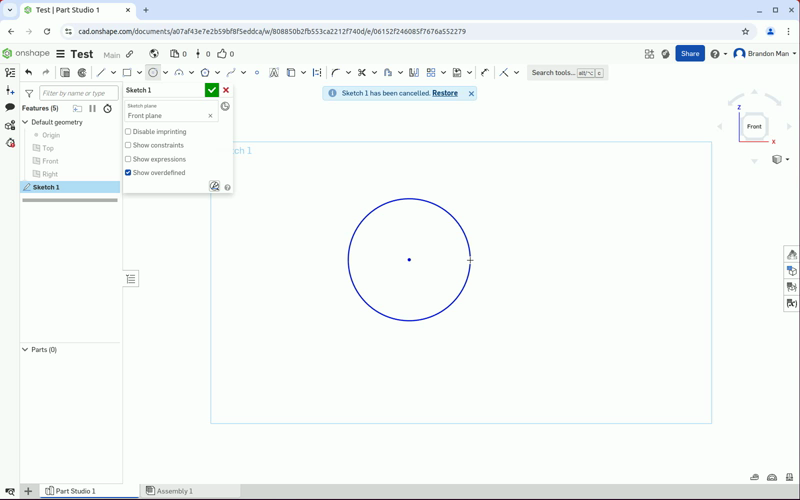
mouse_move(409, 259)
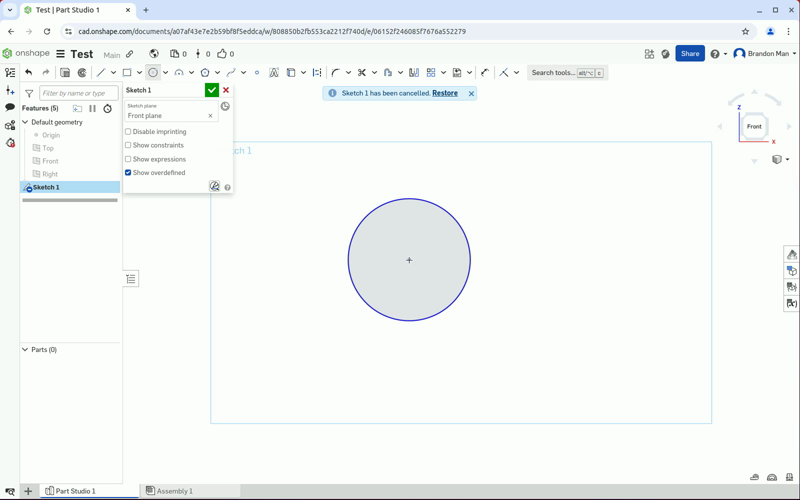
click(409, 259)
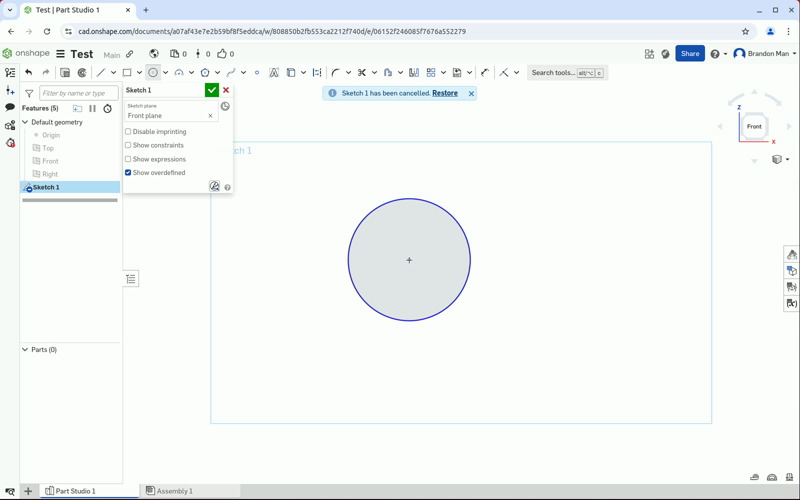
key_up(shift)
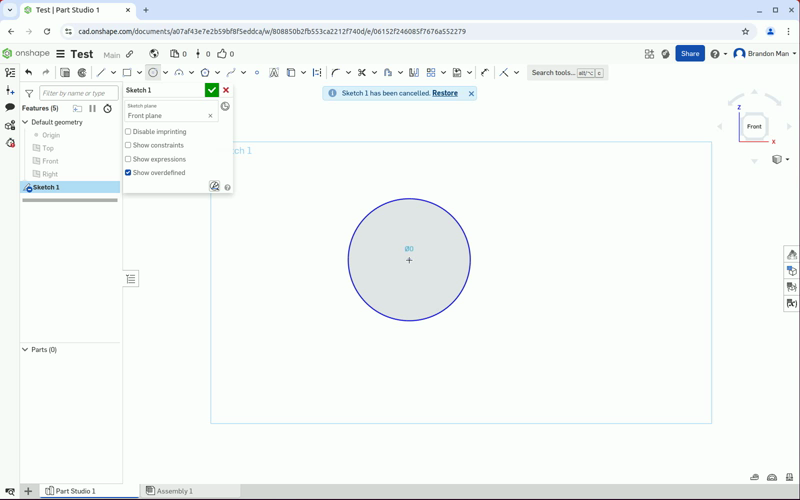
mouse_move(466, 259)
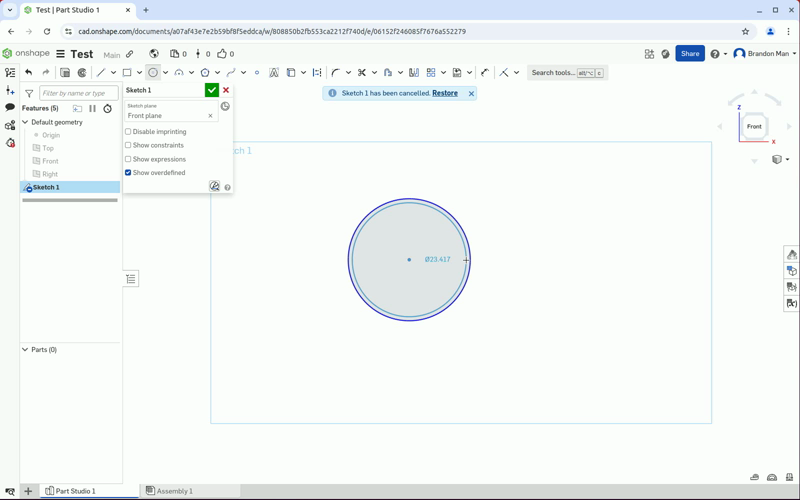
scroll(6)
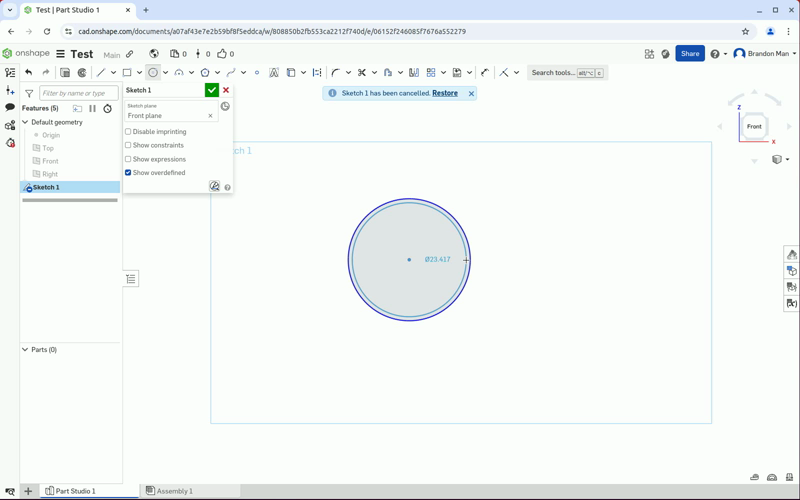
scroll(6)
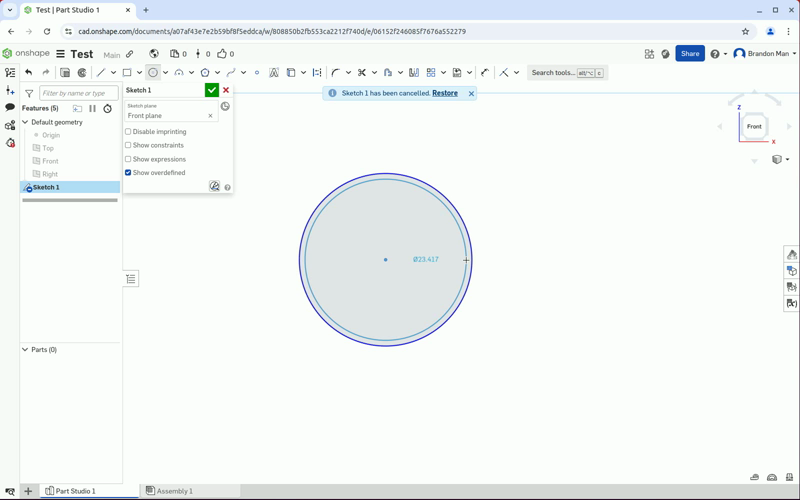
scroll(6)
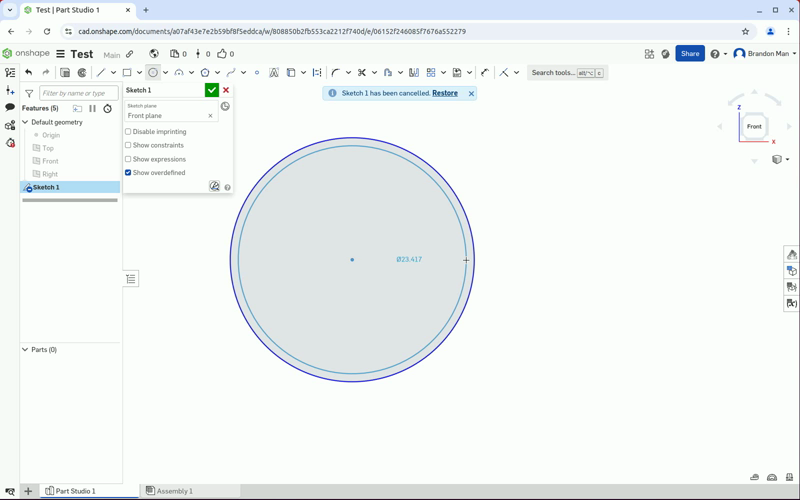
scroll(6)
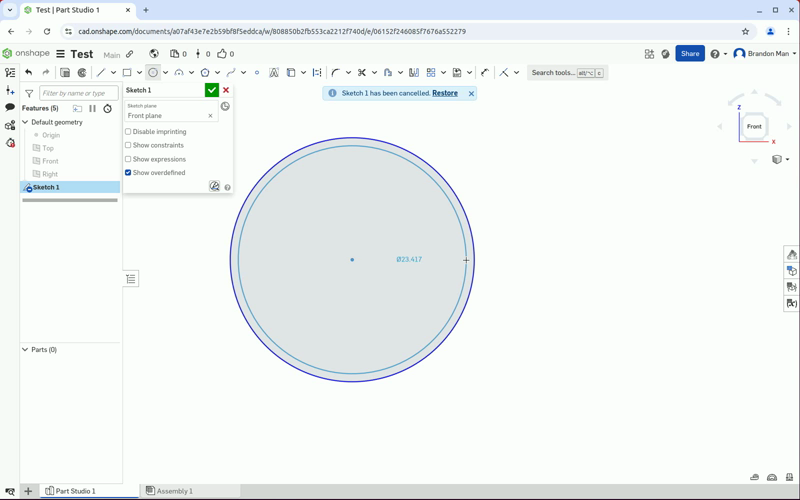
scroll(6)
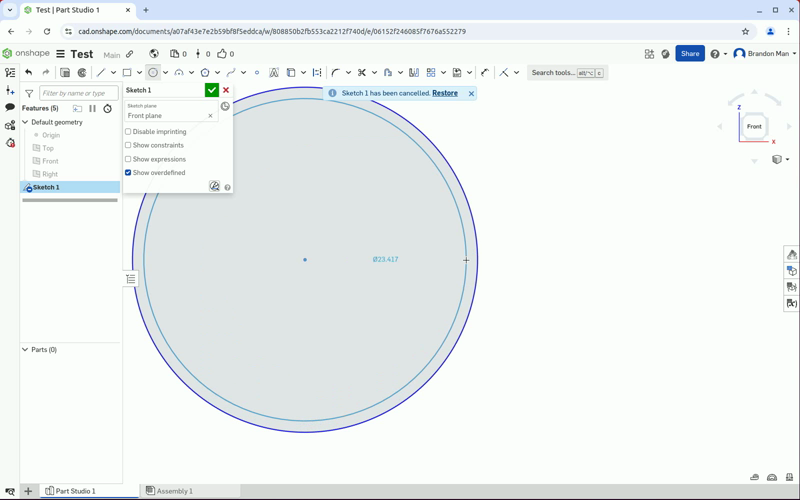
scroll(6)
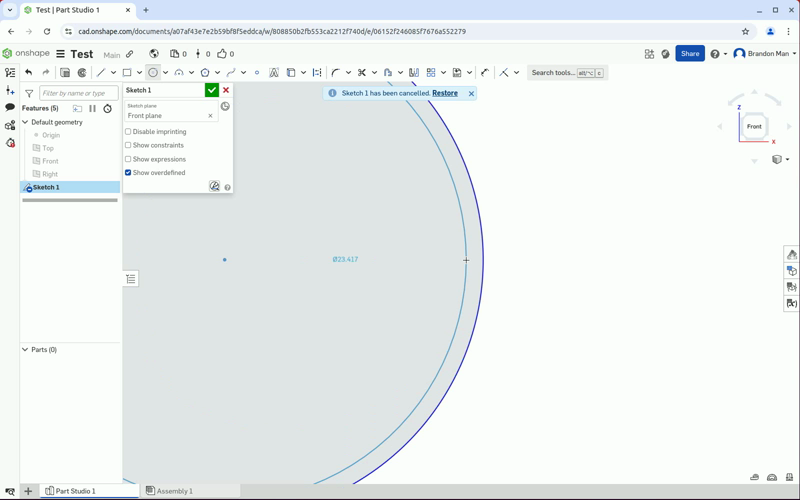
scroll(6)
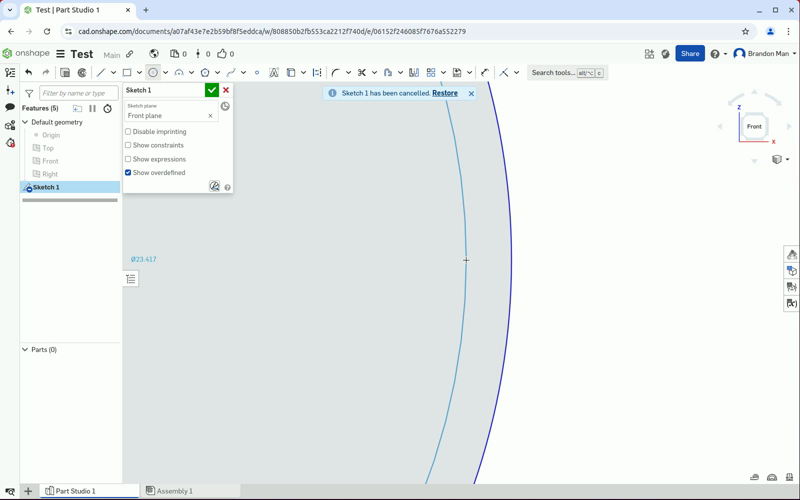
click(466, 259)
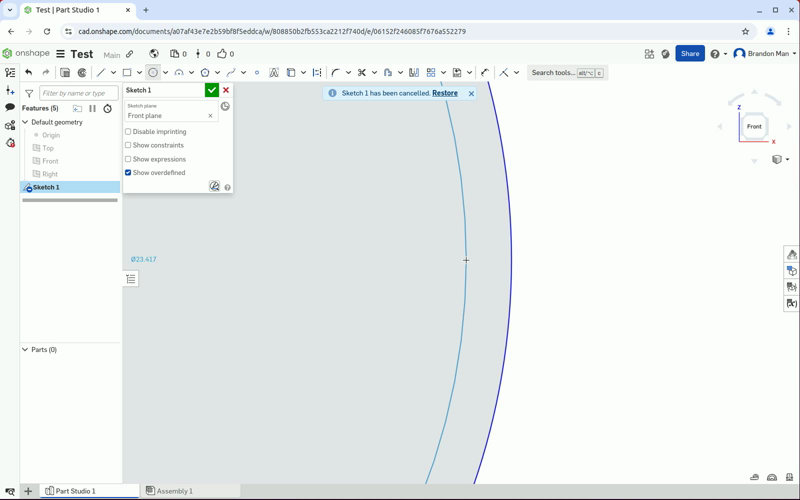
scroll(-6)
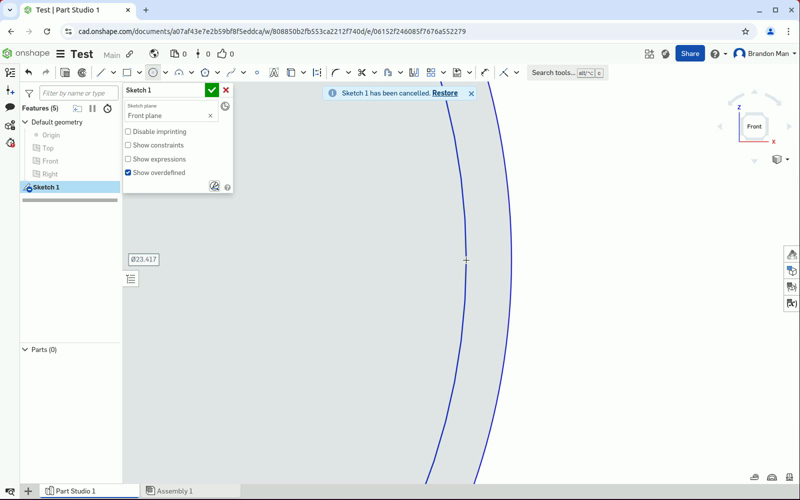
scroll(-6)
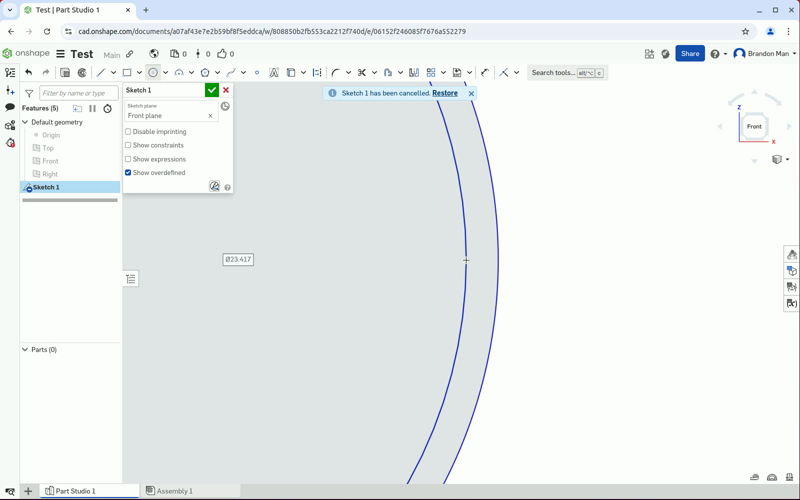
scroll(-6)
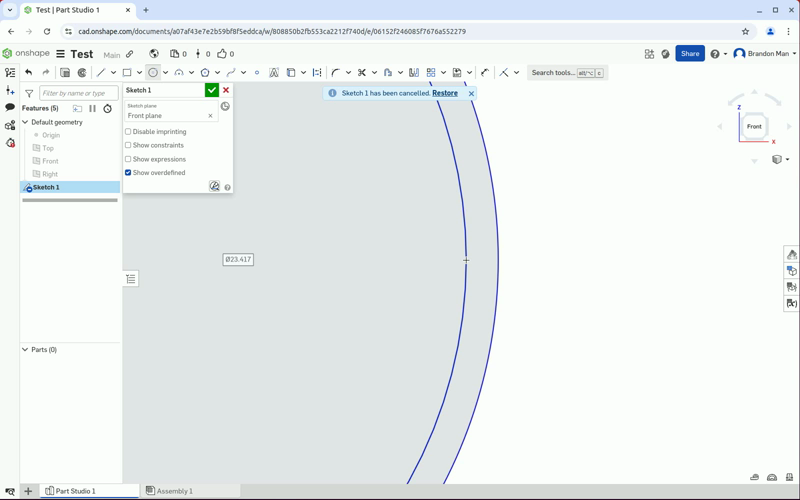
scroll(-6)
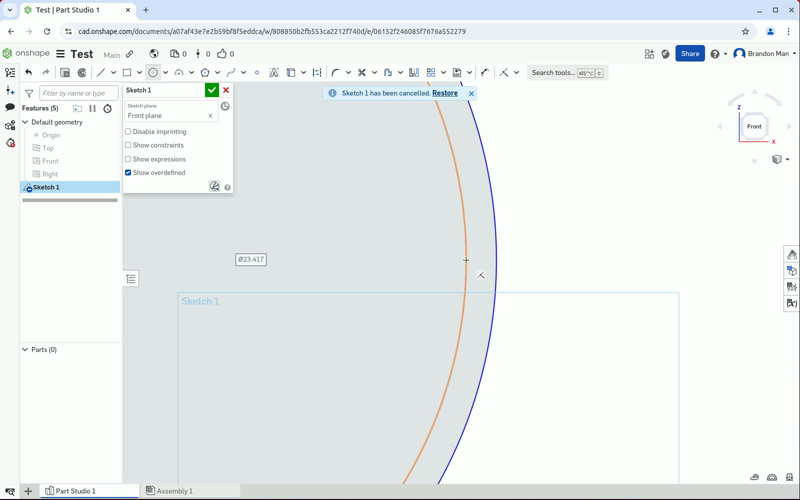
scroll(-6)
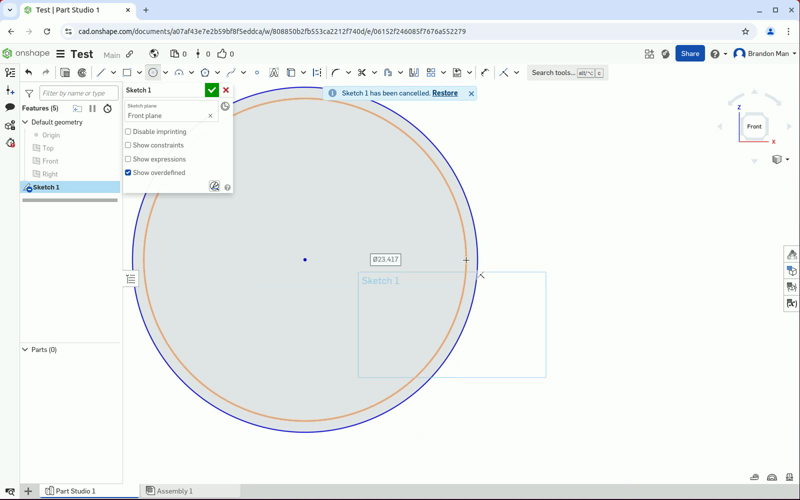
scroll(-6)
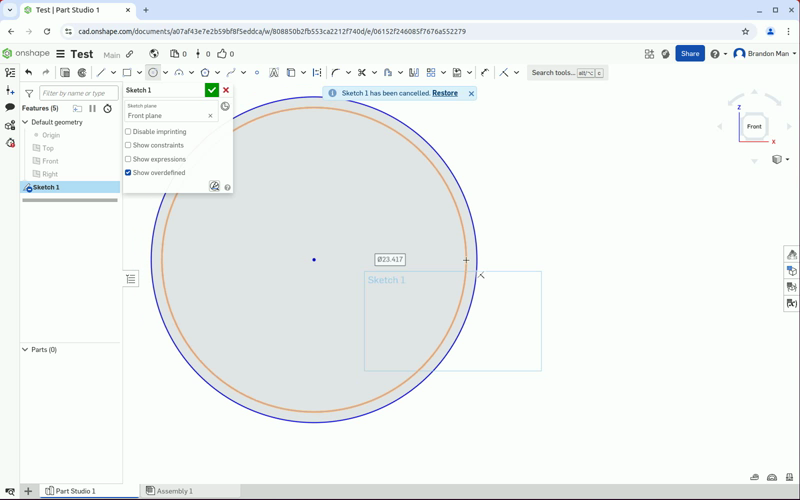
scroll(-6)
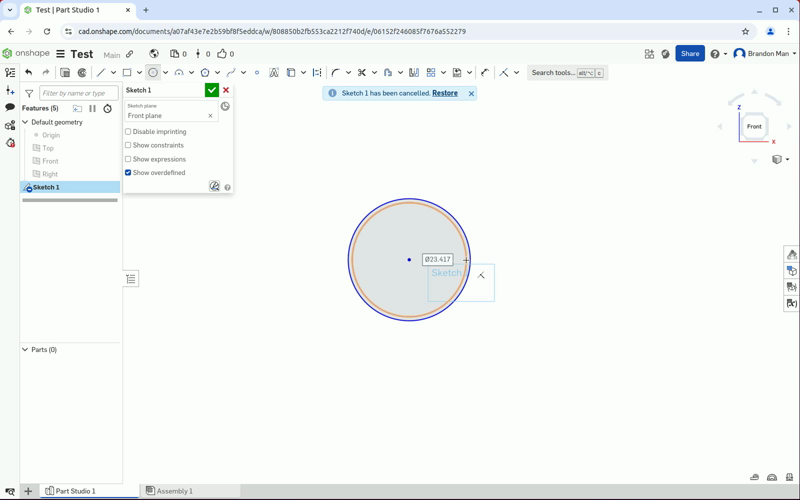
key(esc)
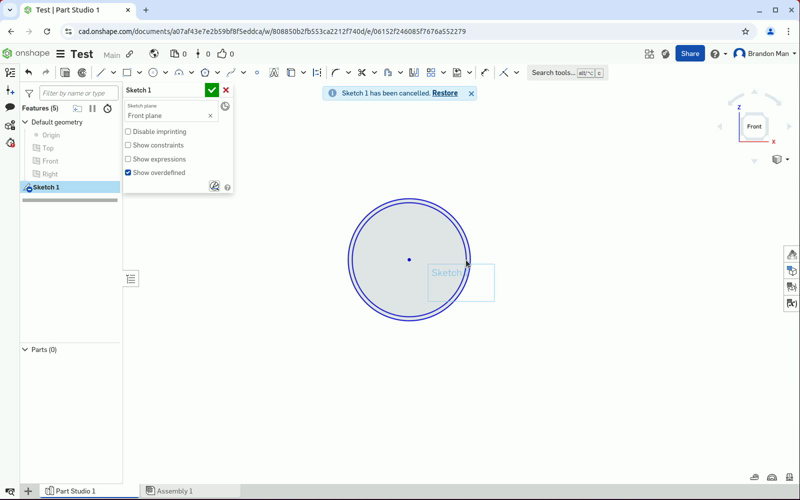
mouse_move(436, 311)
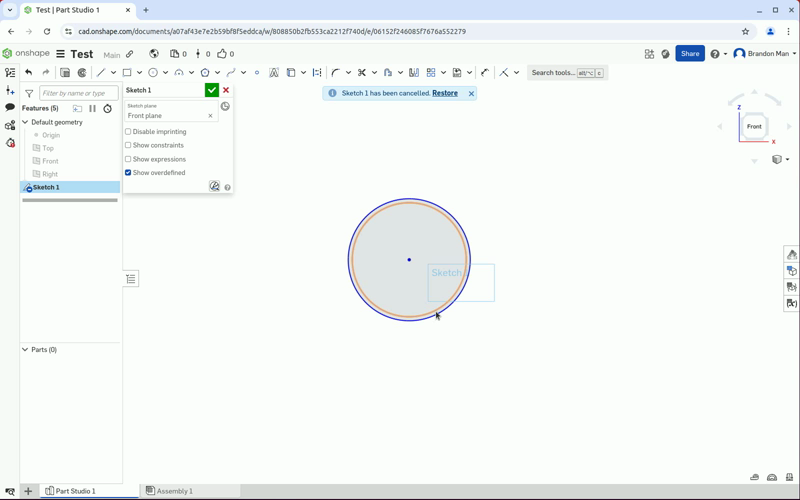
scroll(6)
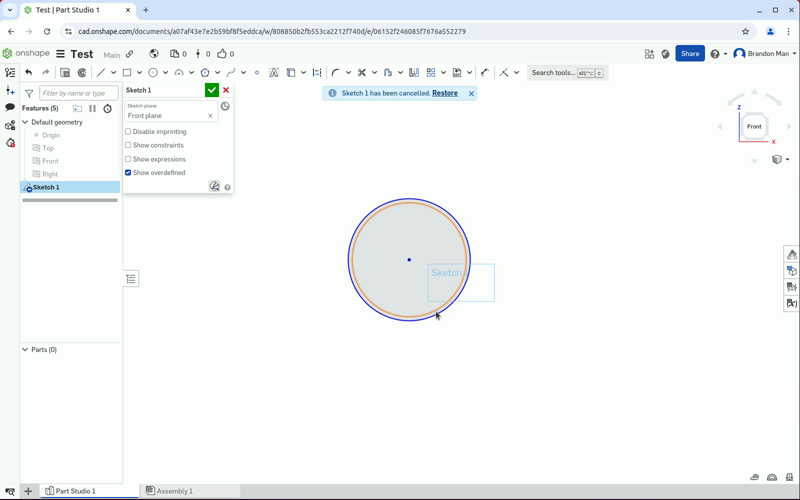
scroll(6)
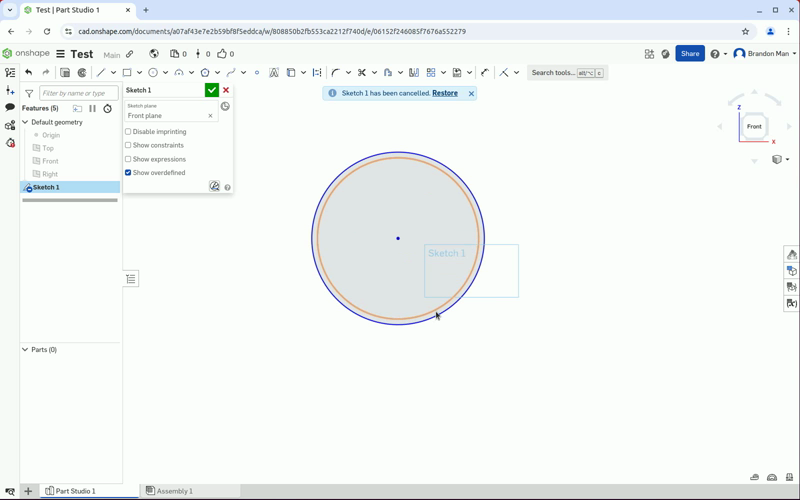
scroll(6)
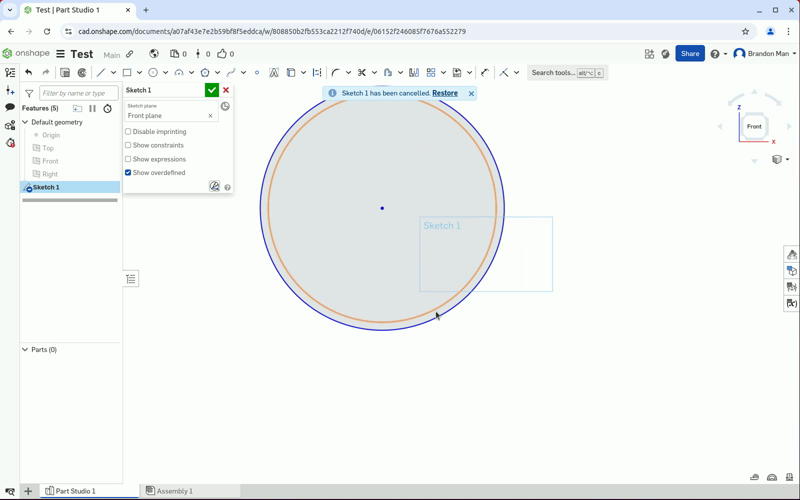
scroll(6)
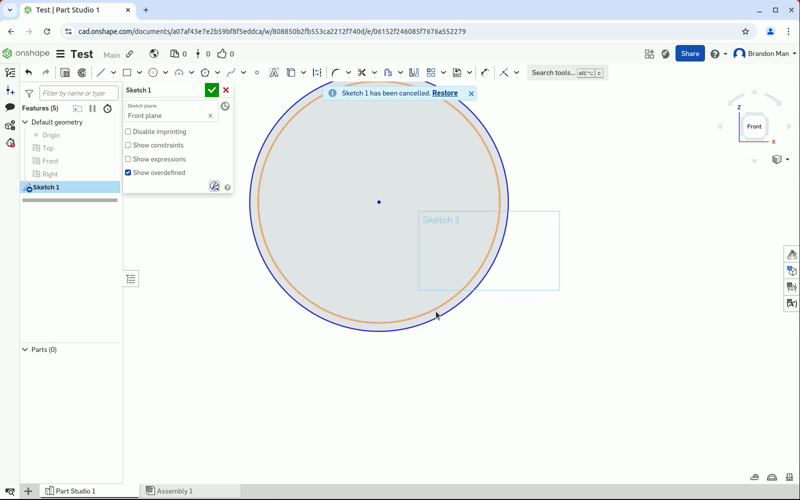
scroll(6)
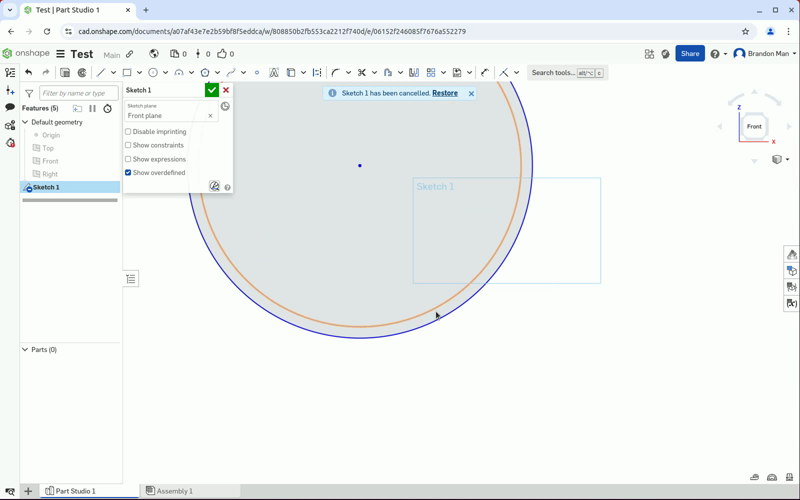
scroll(6)
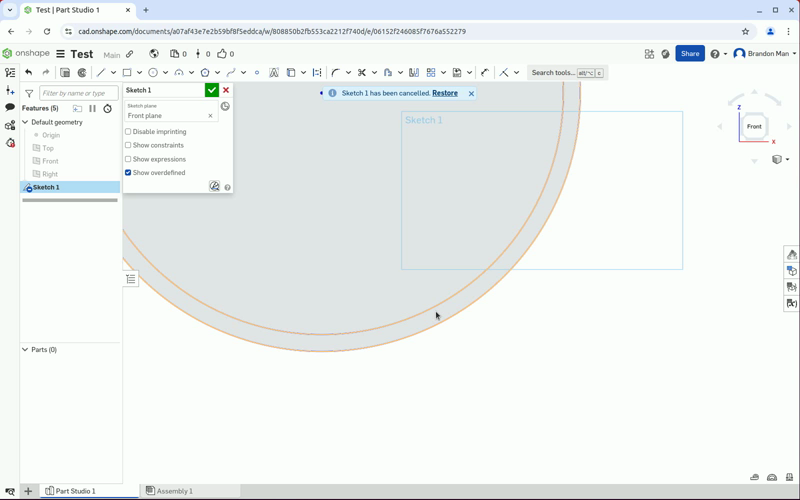
scroll(6)
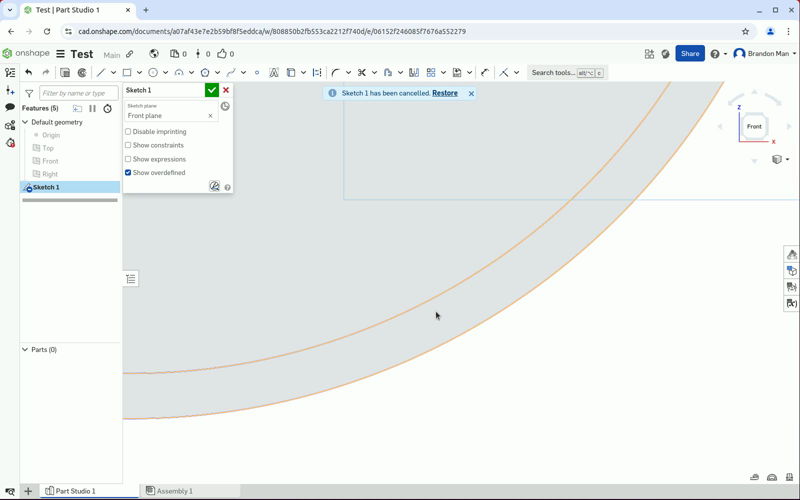
click(436, 311)
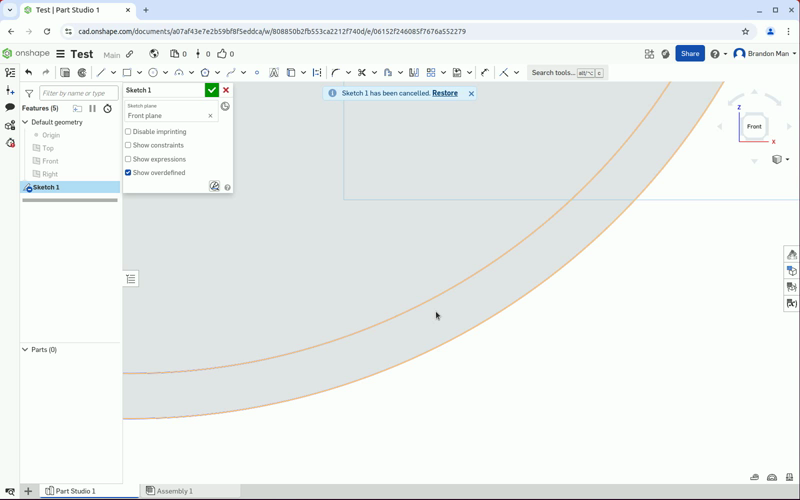
scroll(-6)
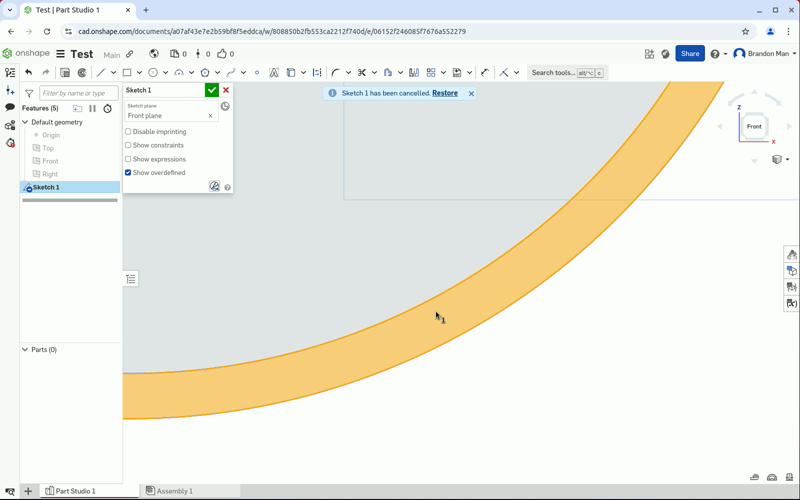
scroll(-6)
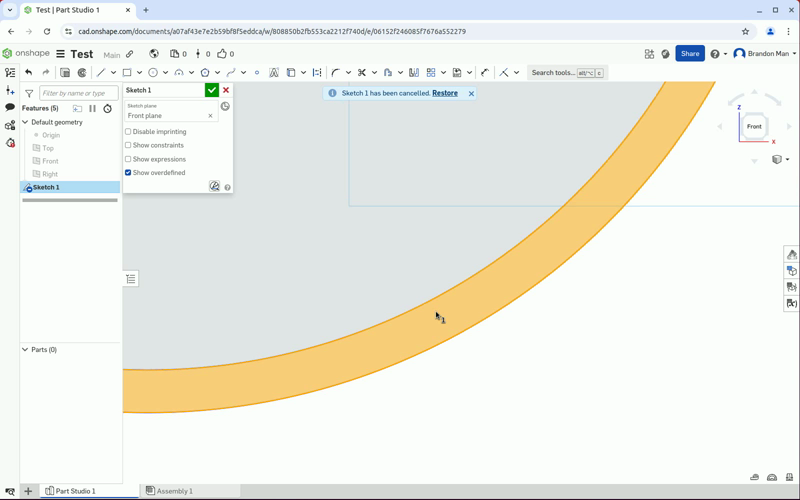
scroll(-6)
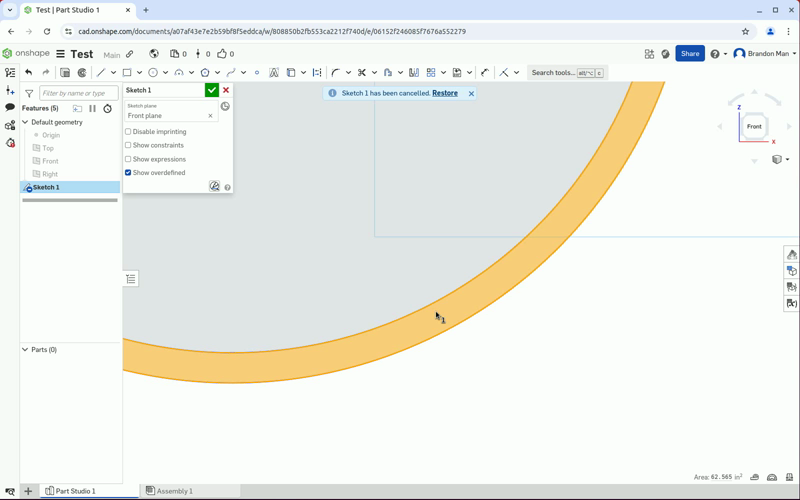
scroll(-6)
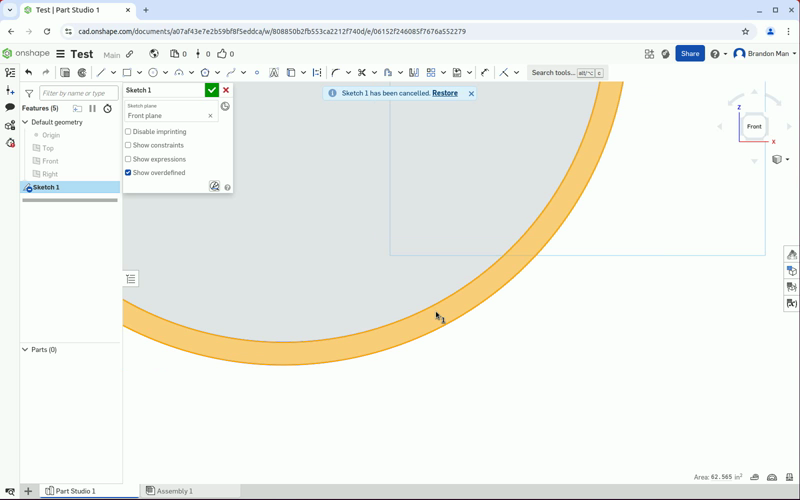
scroll(-6)
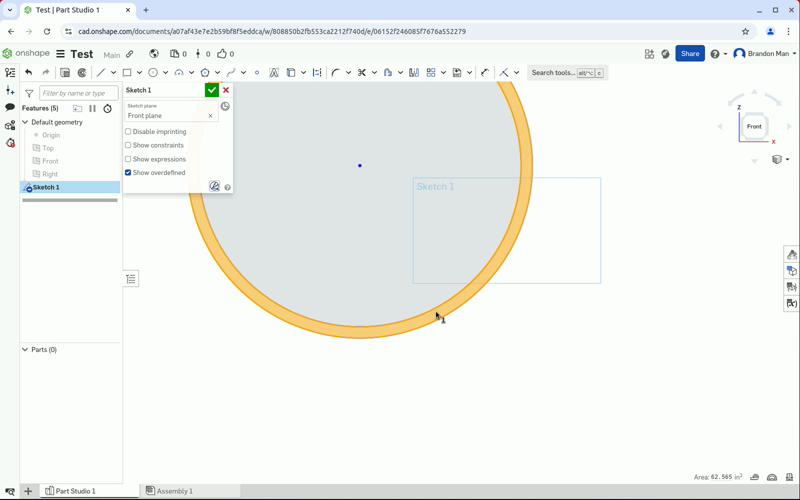
scroll(-6)
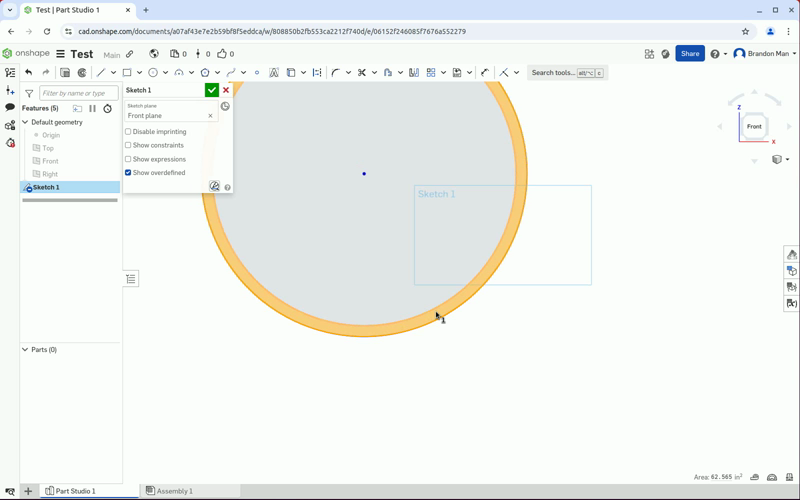
scroll(-6)
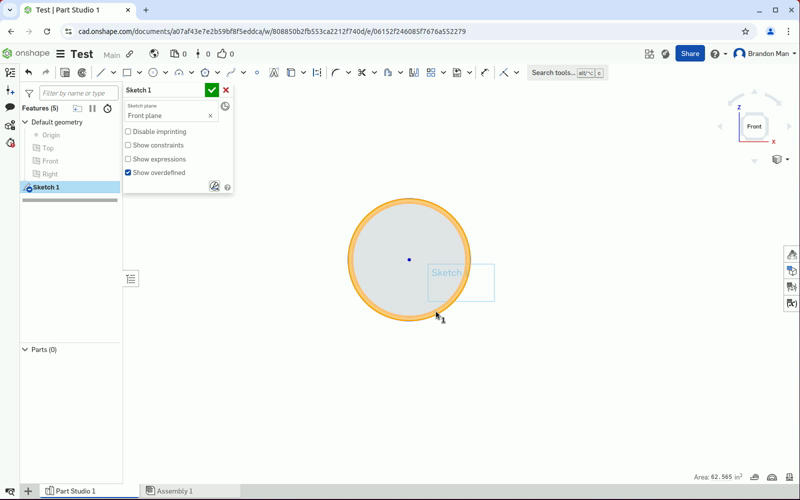
mouse_move(73, 352)
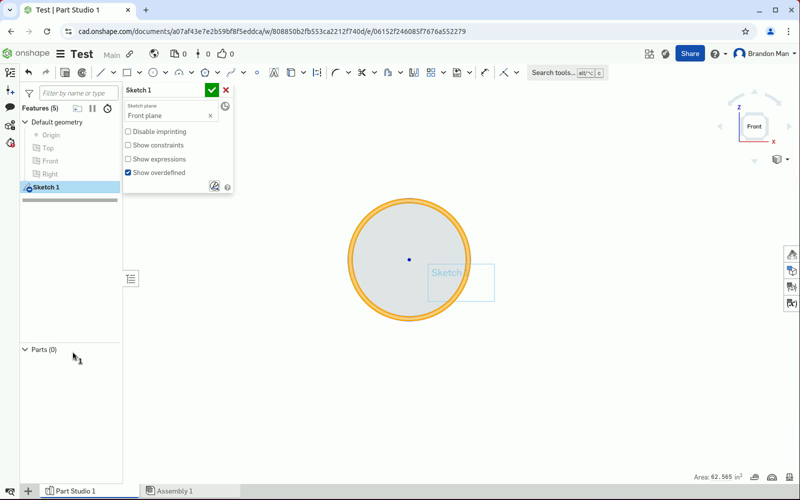
key(shift+y)
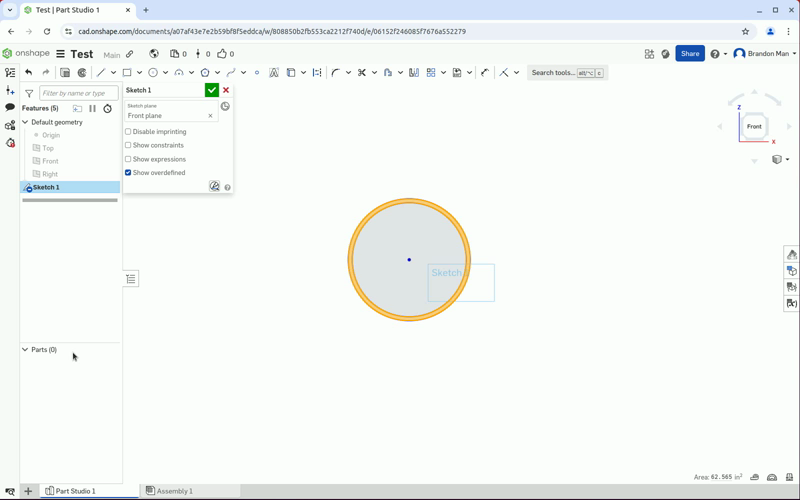
key(shift+e)
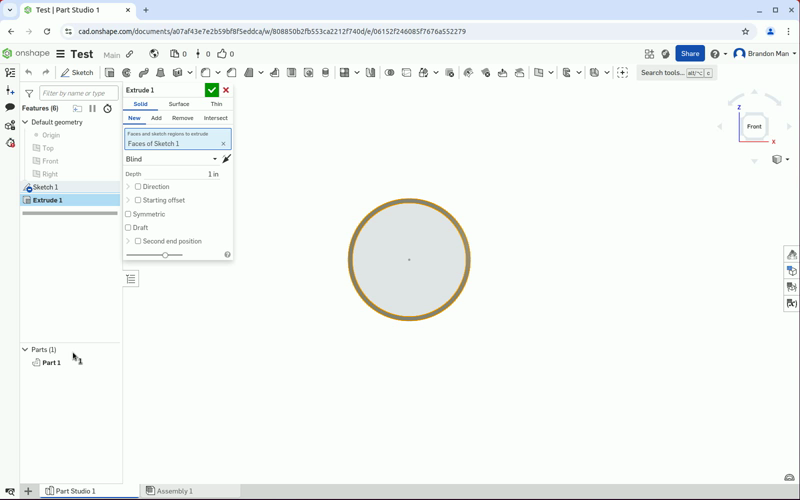
mouse_move(143, 106)
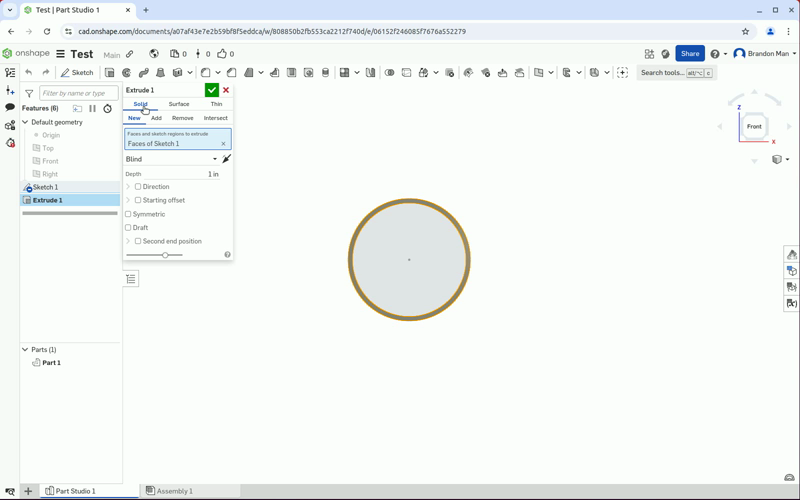
click(143, 106)
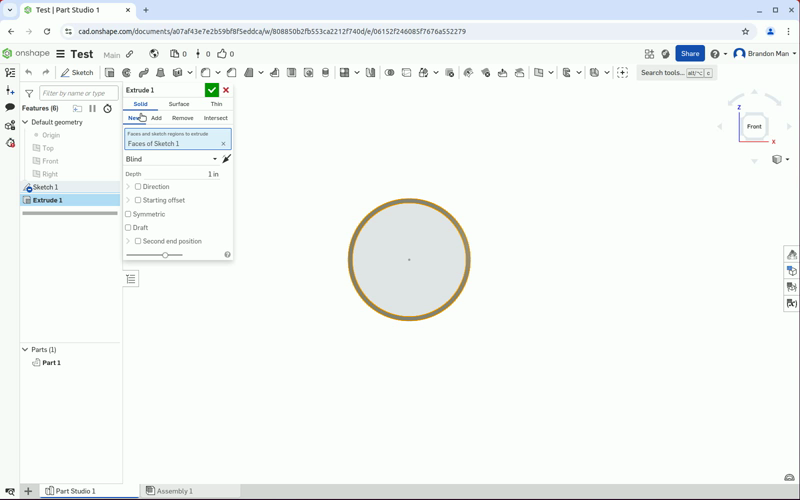
mouse_move(137, 120)
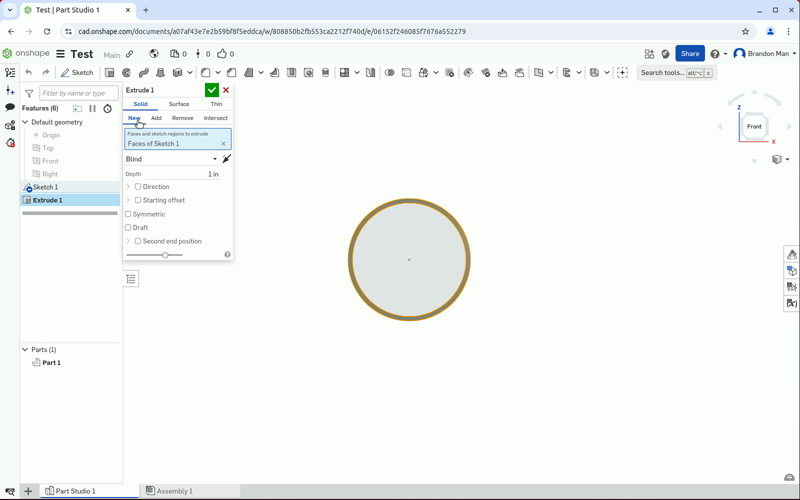
click(137, 120)
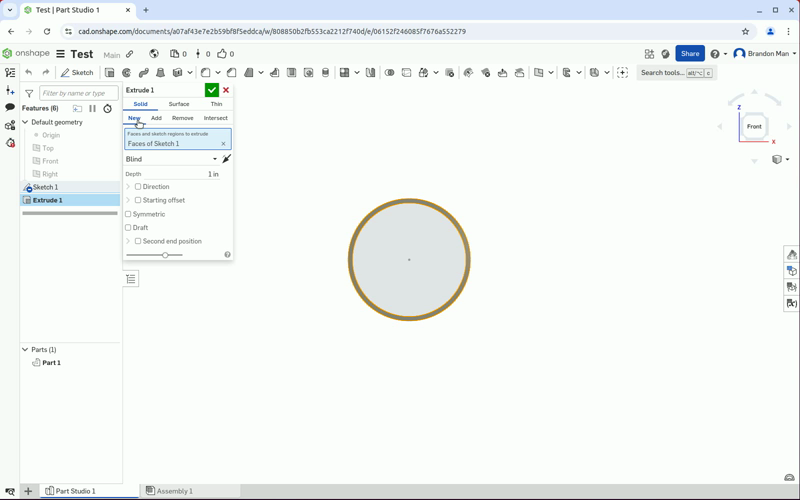
key(tab, 4)
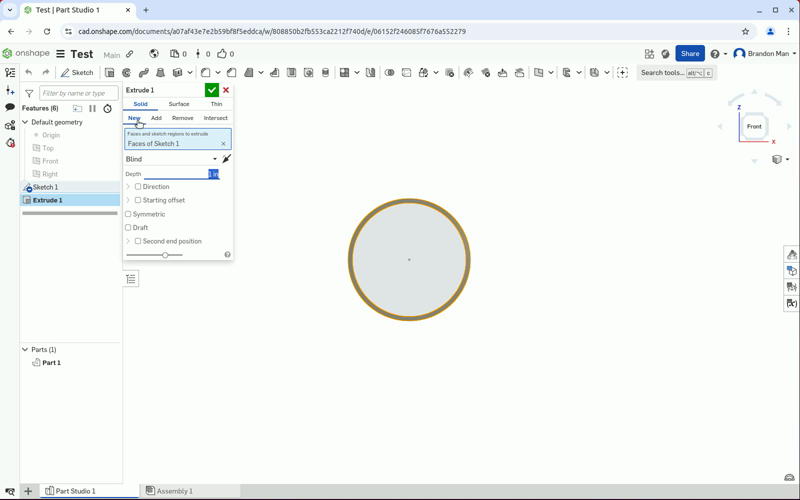
text(18.535)
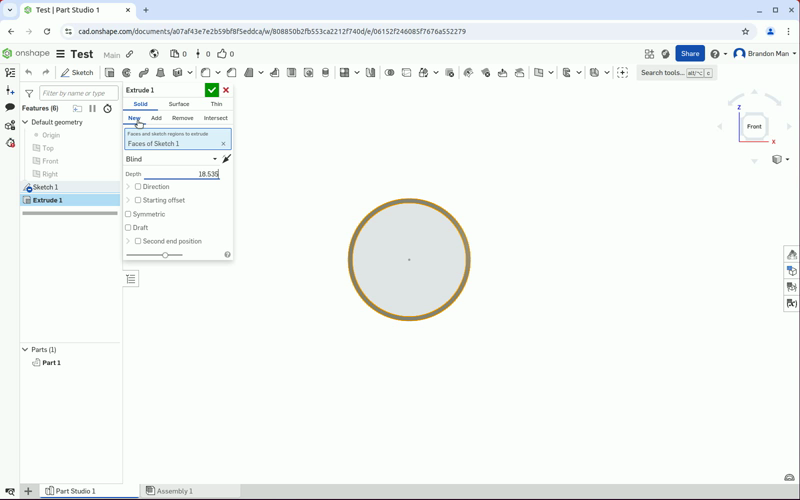
key(enter)
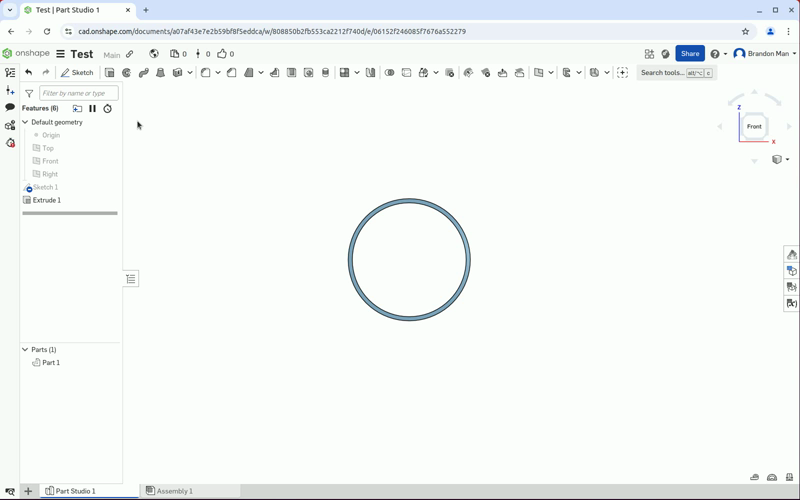
key(shift+h)
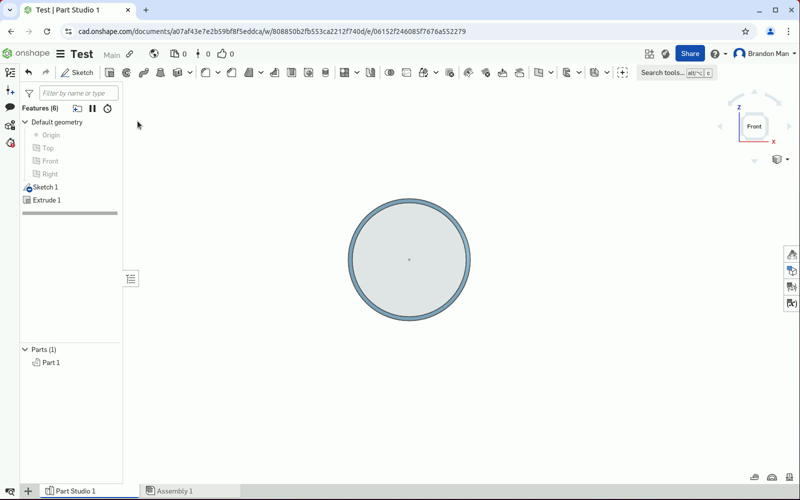
key(shift+h)
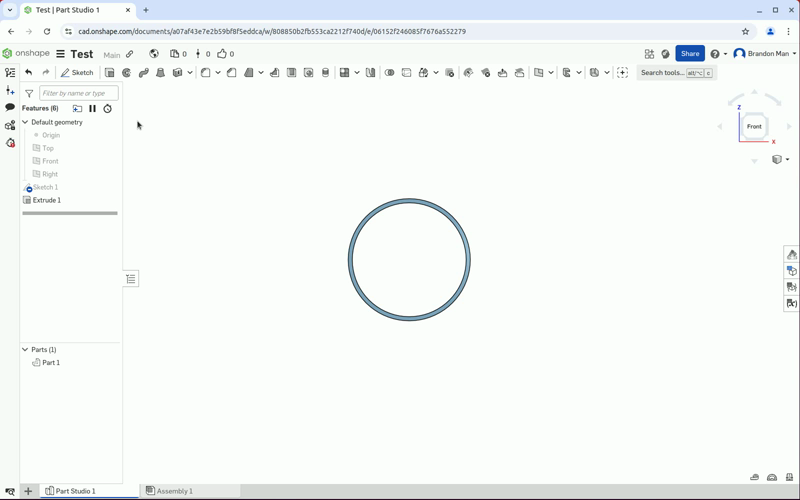
mouse_move(73, 189)
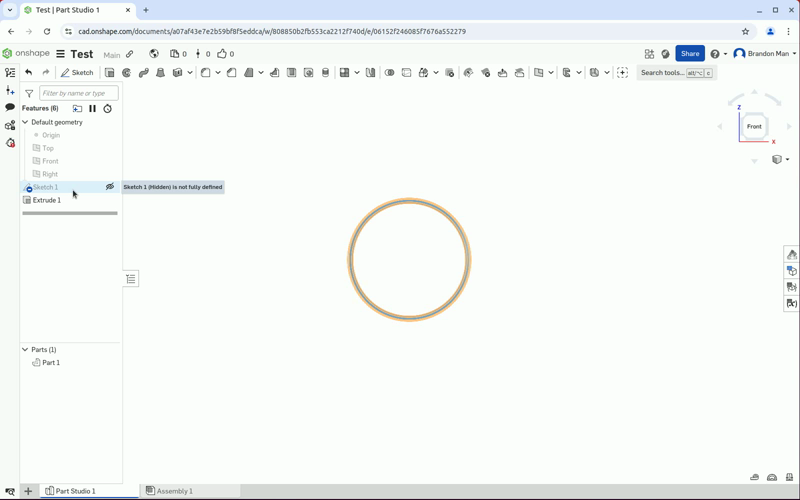
click(73, 189)
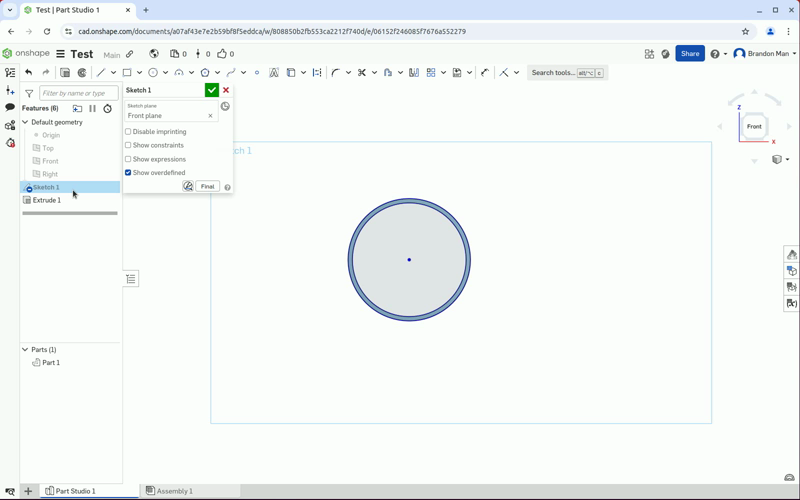
mouse_move(229, 92)
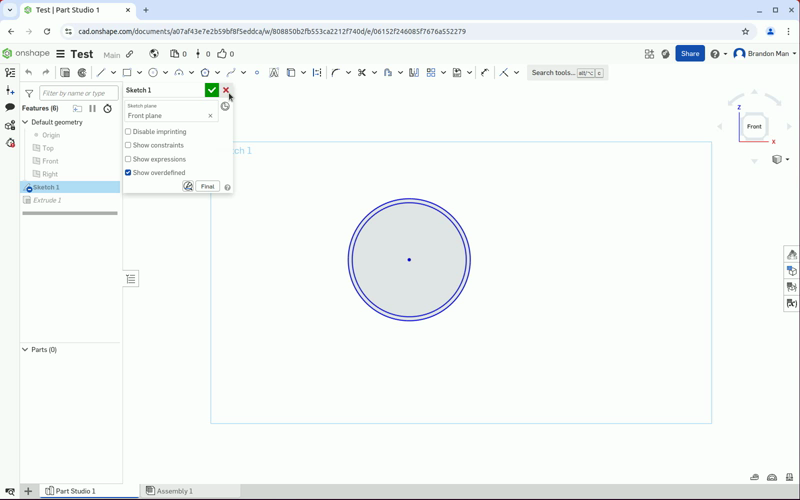
click(229, 92)
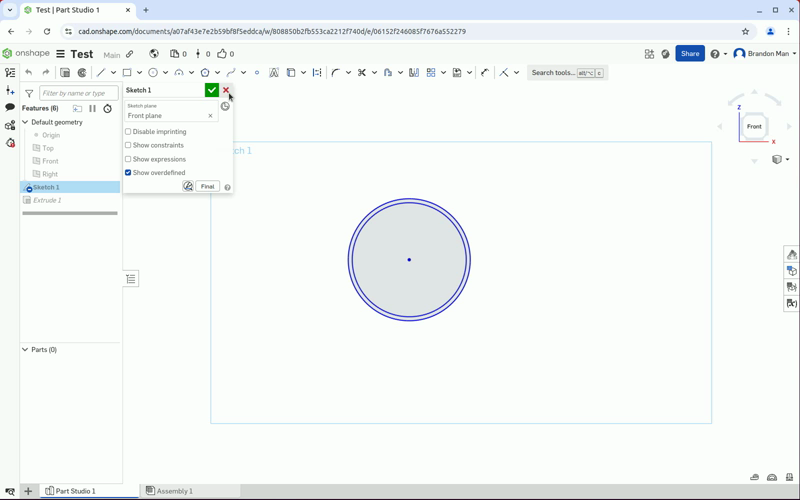
key(shift+s)
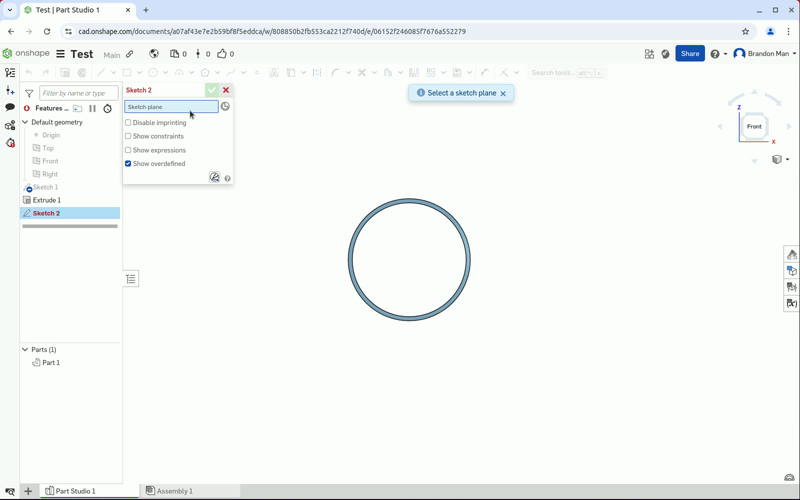
mouse_move(73, 163)
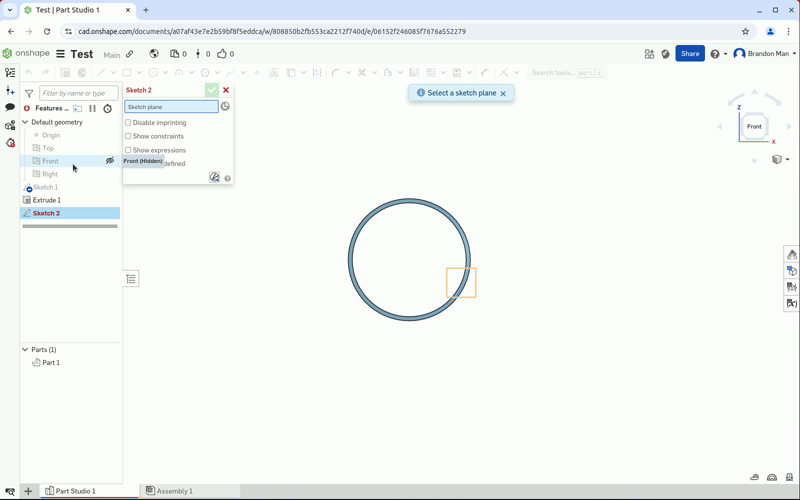
click(73, 163)
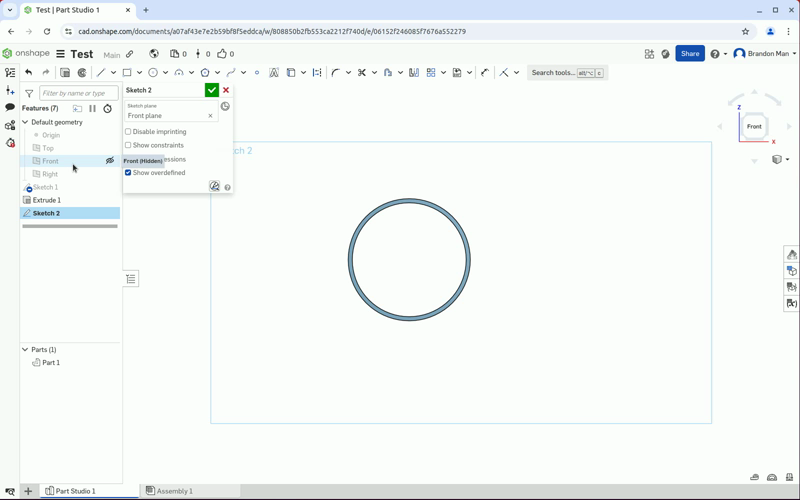
mouse_move(73, 352)
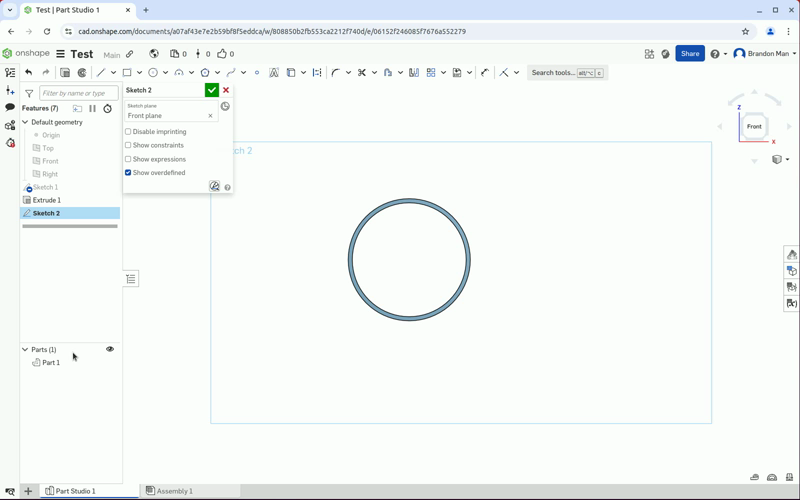
key(y)
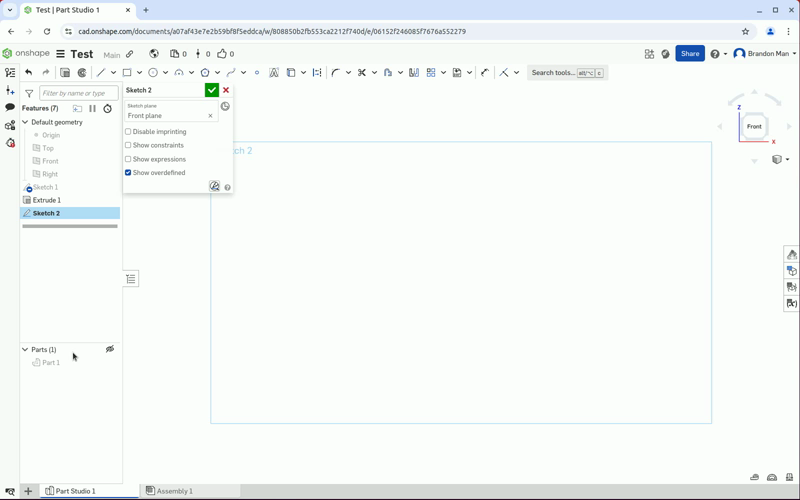
key(c)
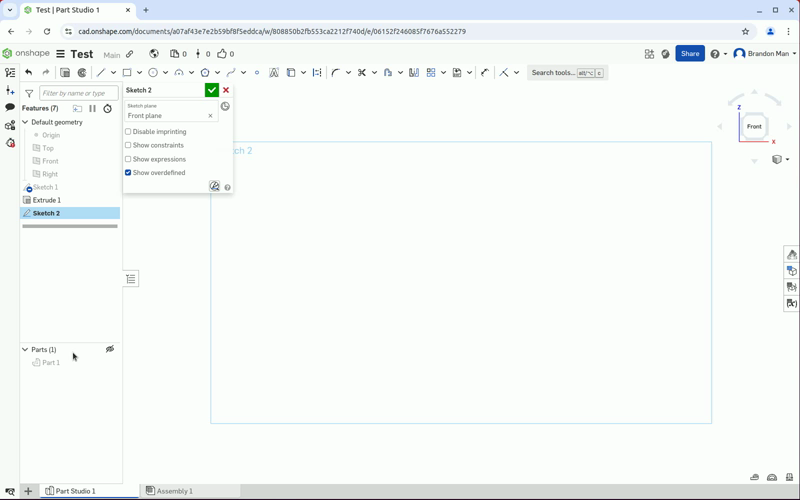
key_down(shift)
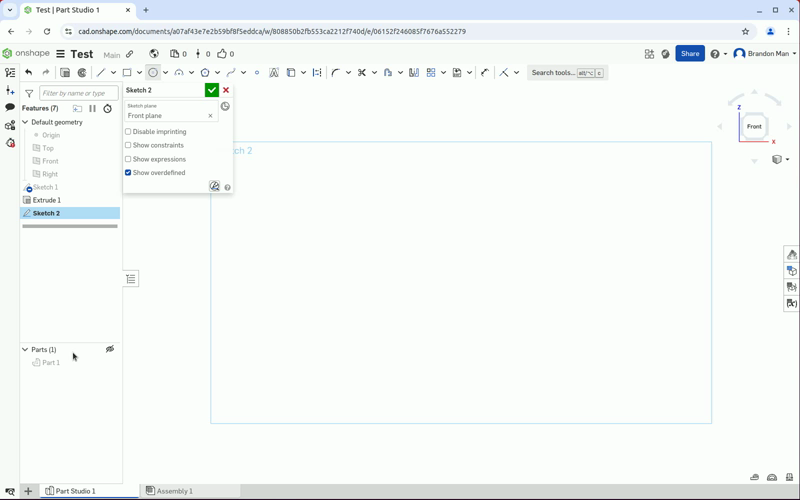
mouse_move(408, 259)
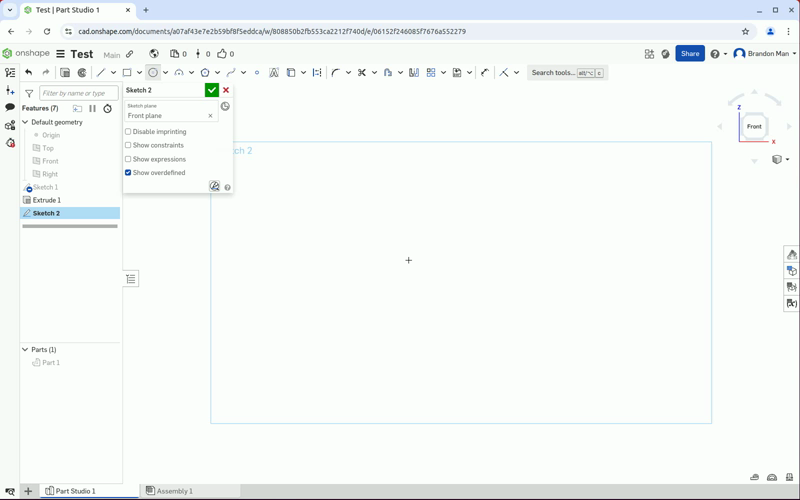
click(408, 259)
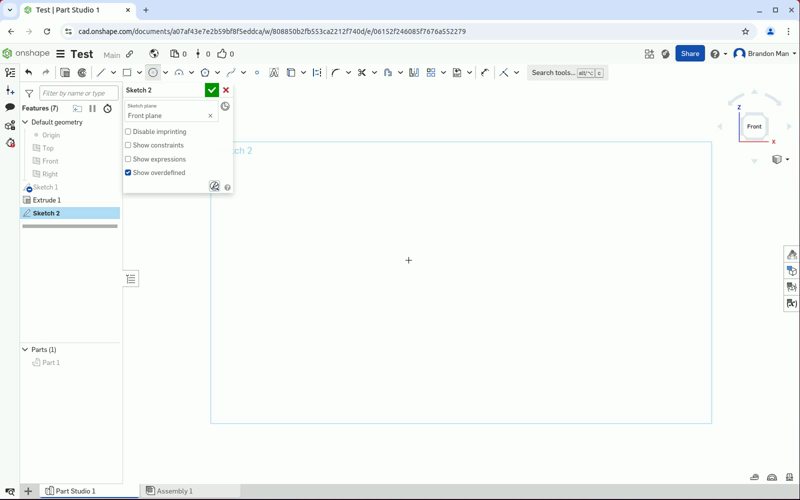
key_up(shift)
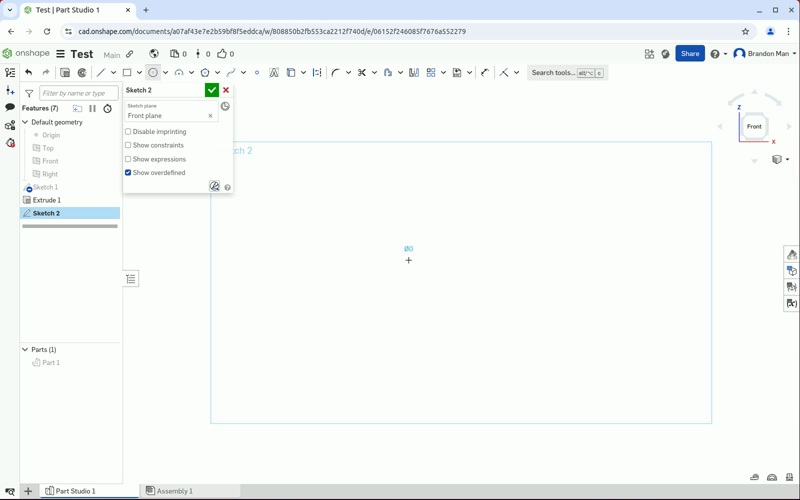
mouse_move(465, 259)
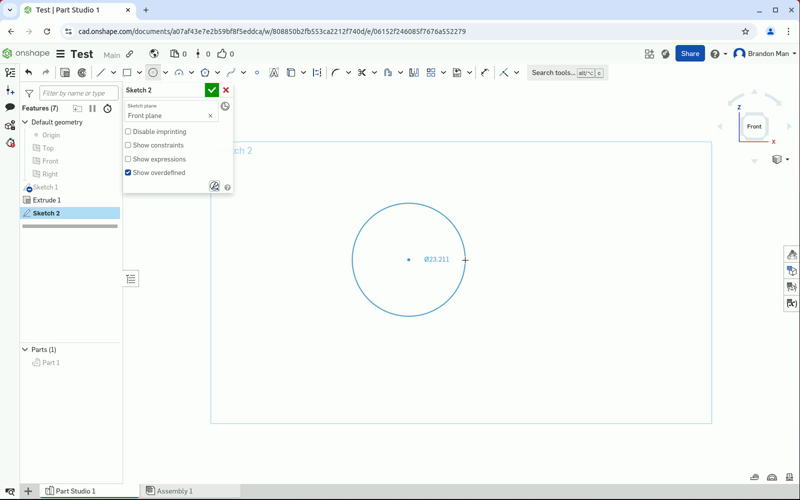
click(465, 259)
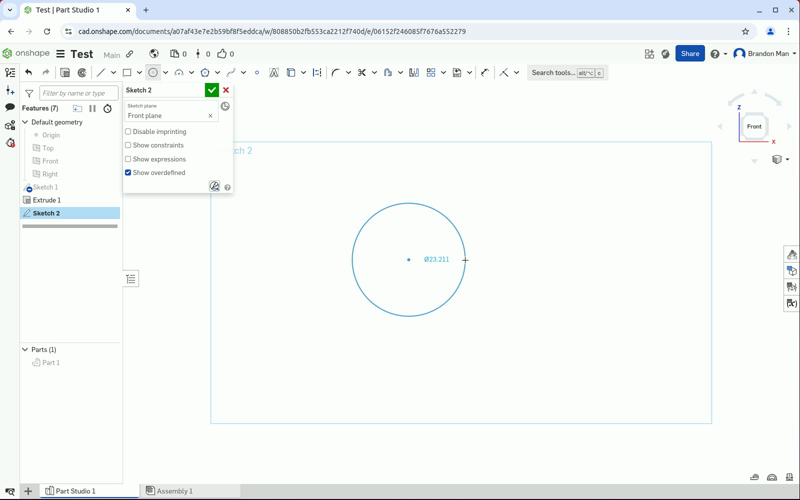
key(esc)
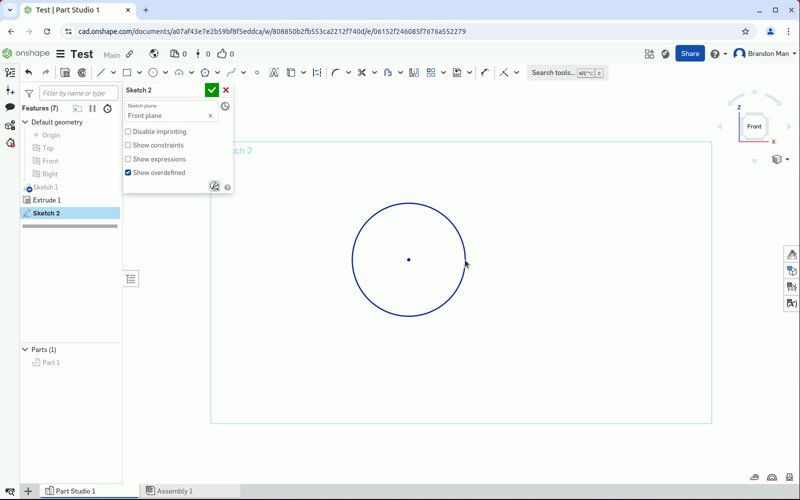
mouse_move(428, 219)
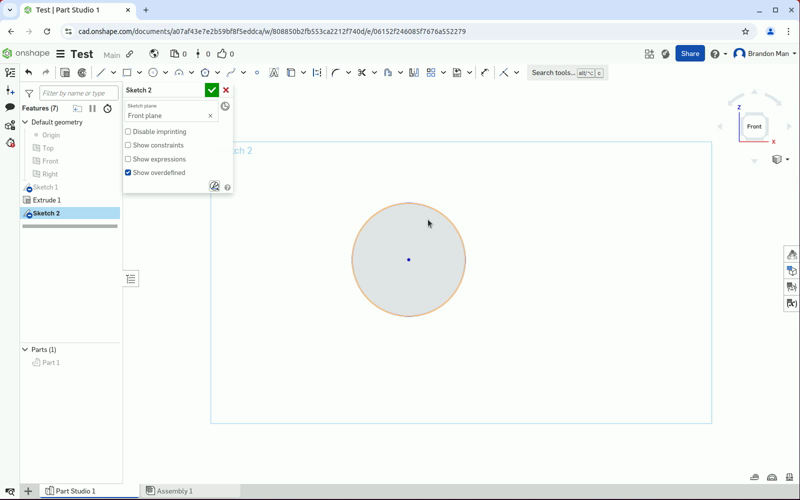
click(428, 219)
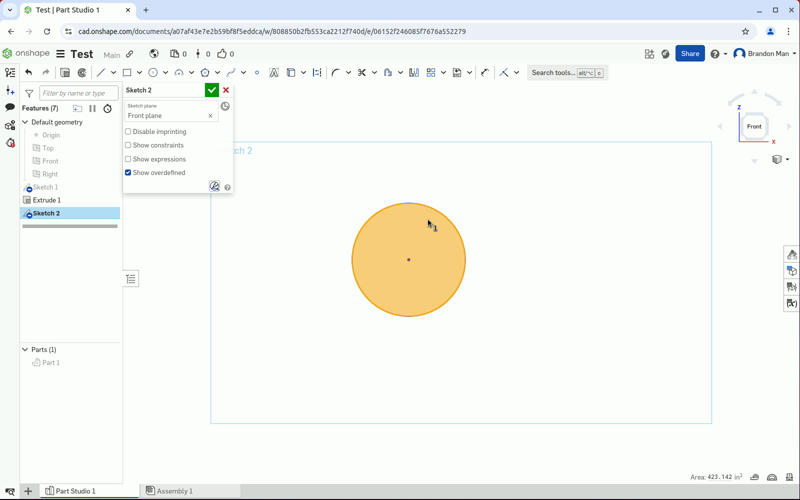
mouse_move(73, 352)
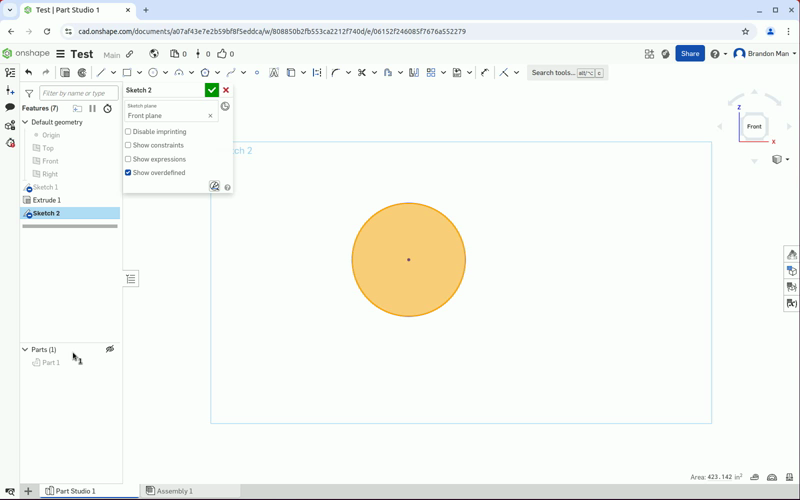
key(shift+y)
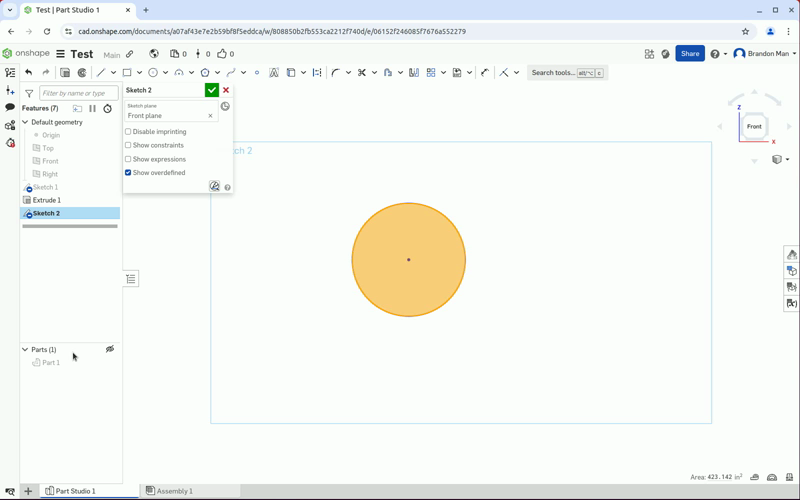
key(shift+e)
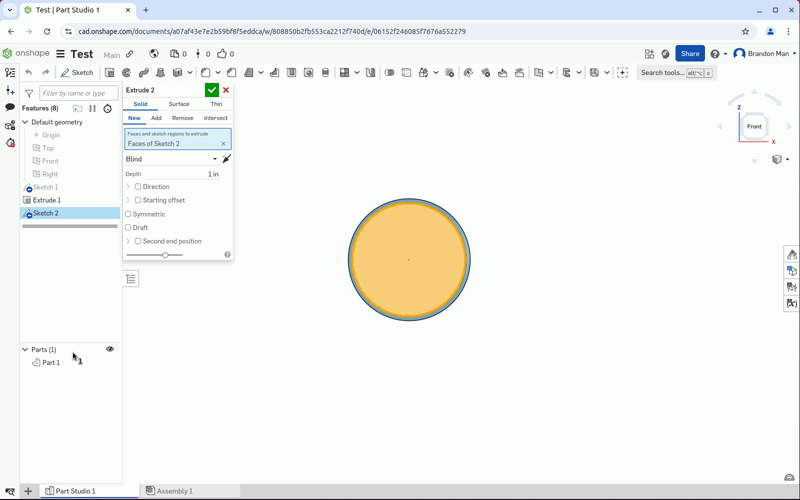
mouse_move(143, 106)
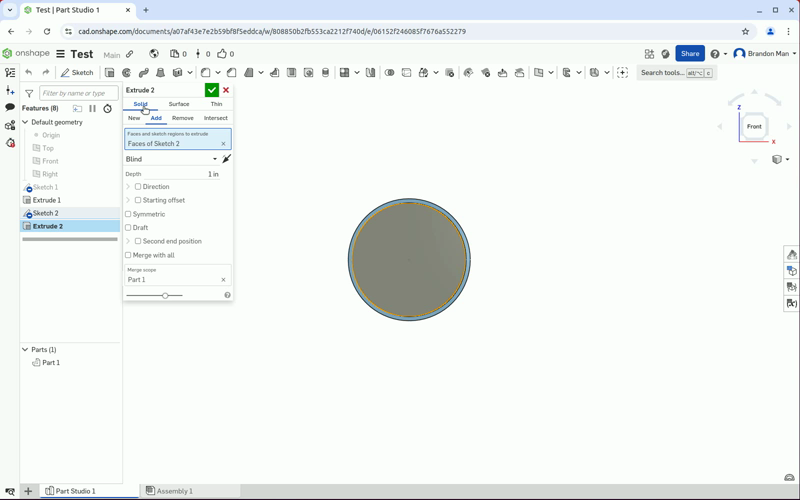
click(143, 106)
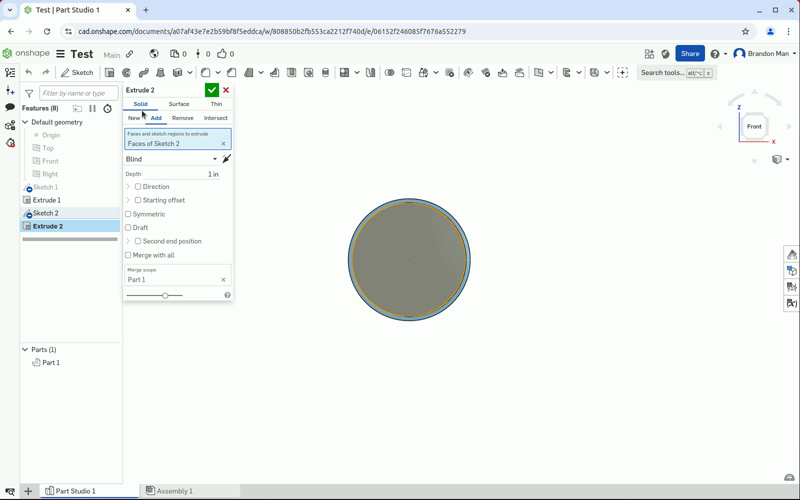
mouse_move(137, 120)
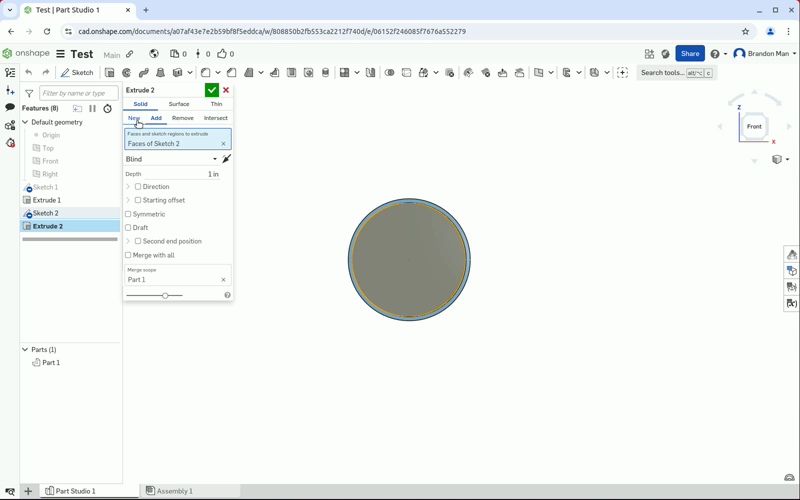
click(137, 120)
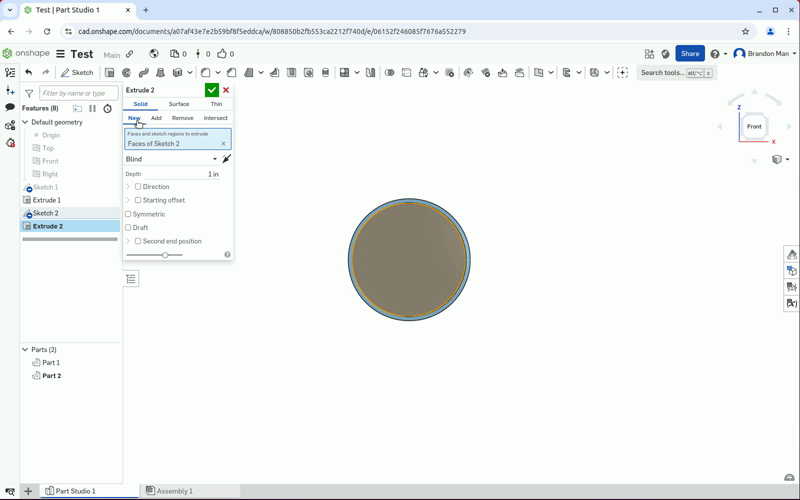
key(tab, 4)
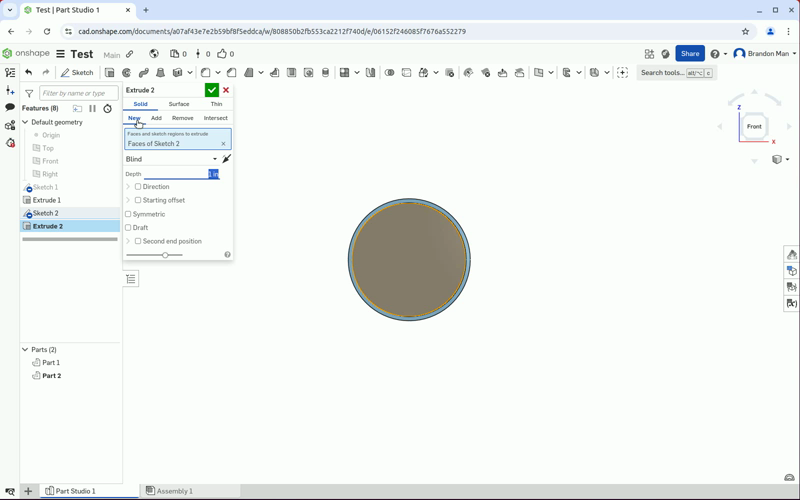
text(1.444)
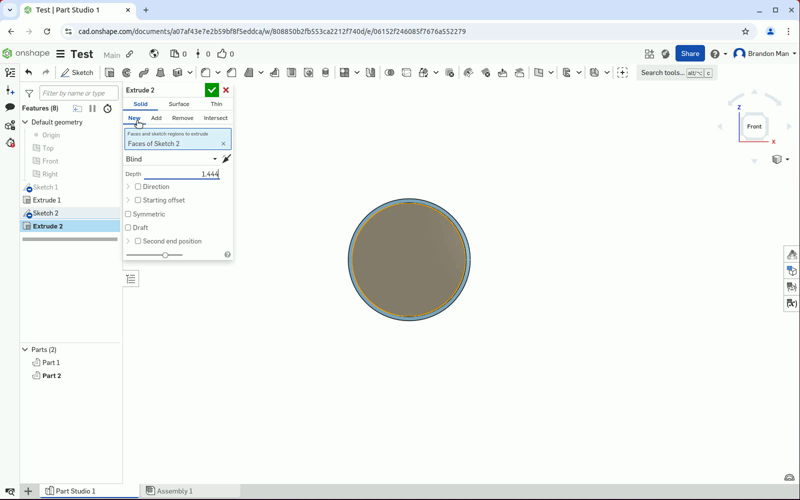
key(enter)
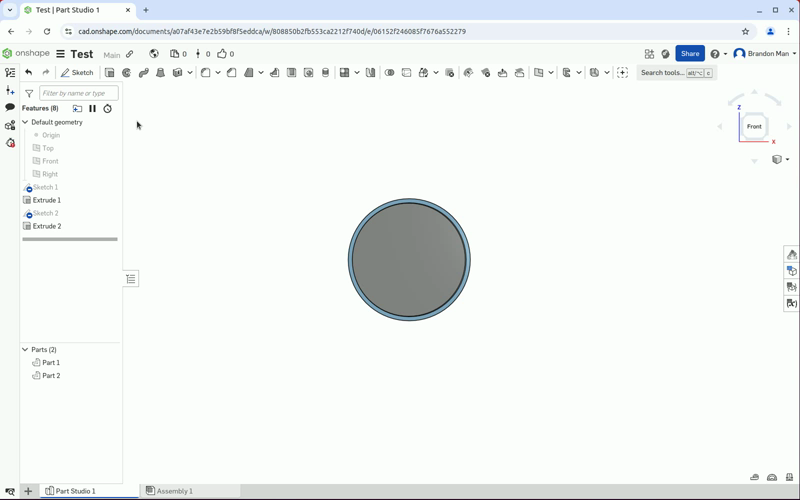
key(shift+h)
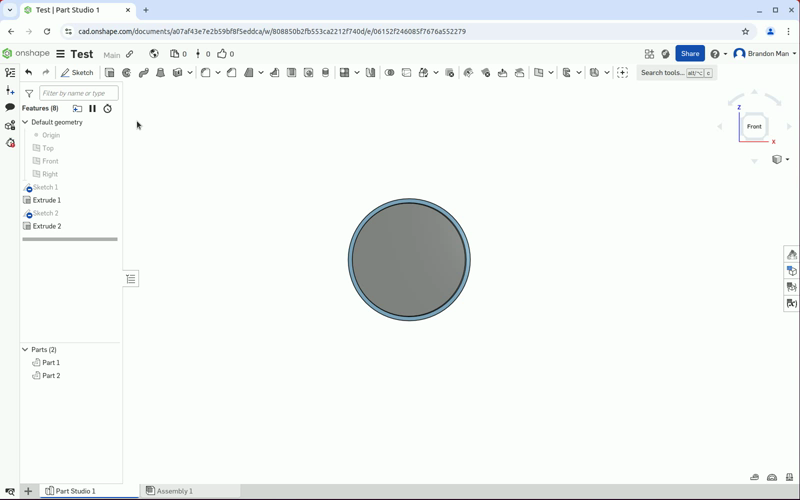
key(shift+h)
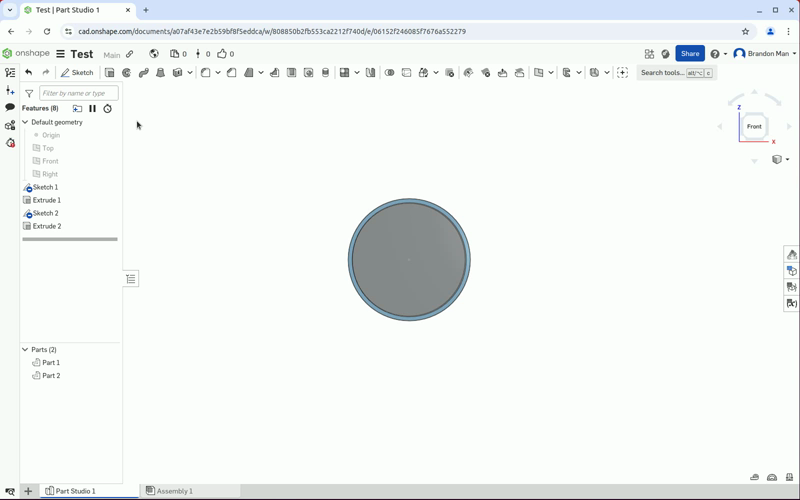
key(shift+7)
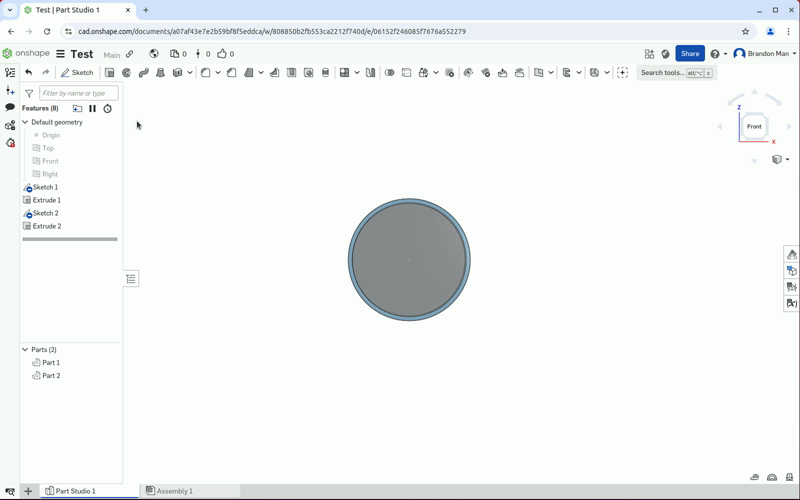
key(left, 2)
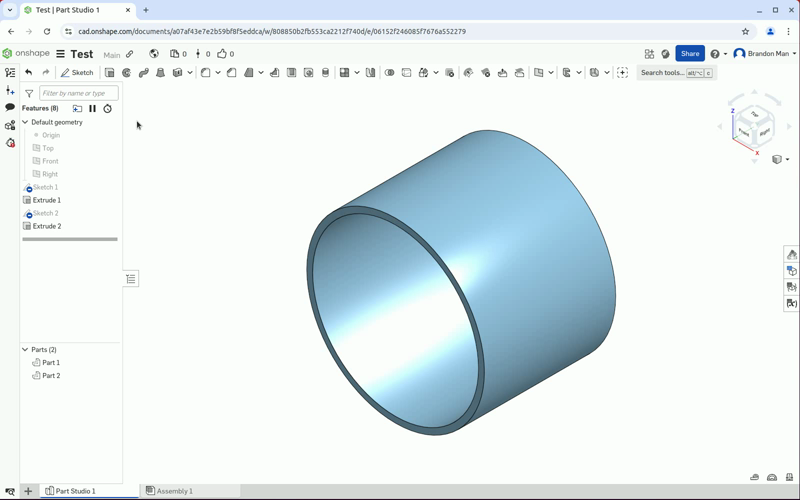
key(down, 2)
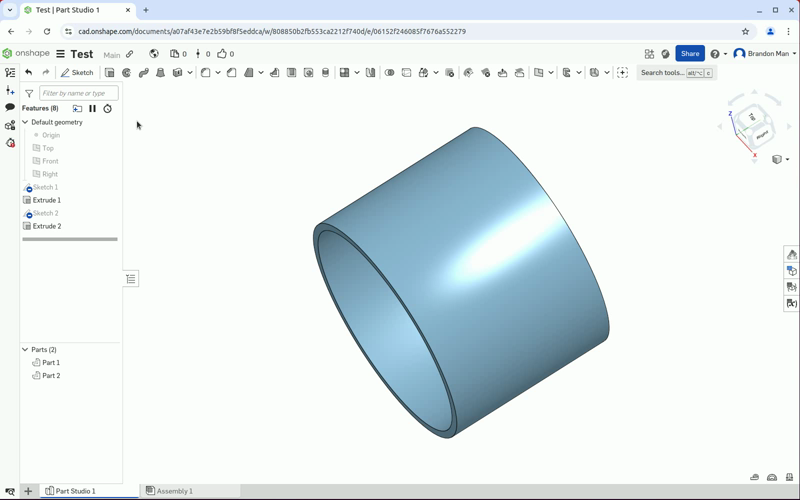
key(up, 2)
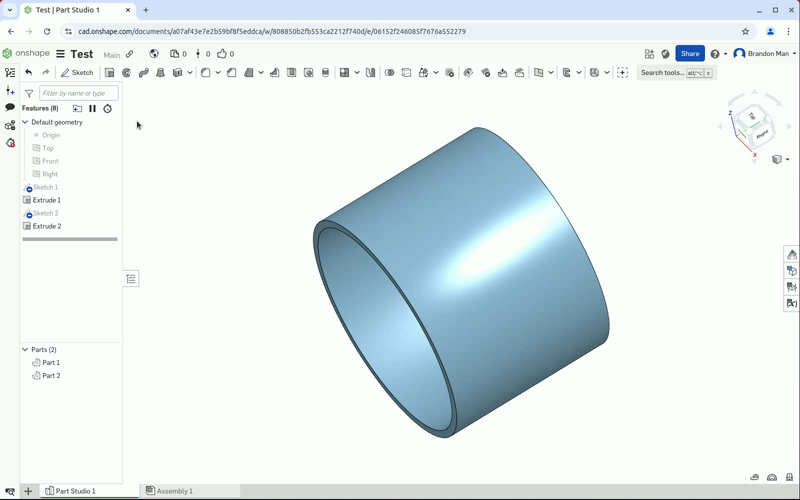
key(right, 2)
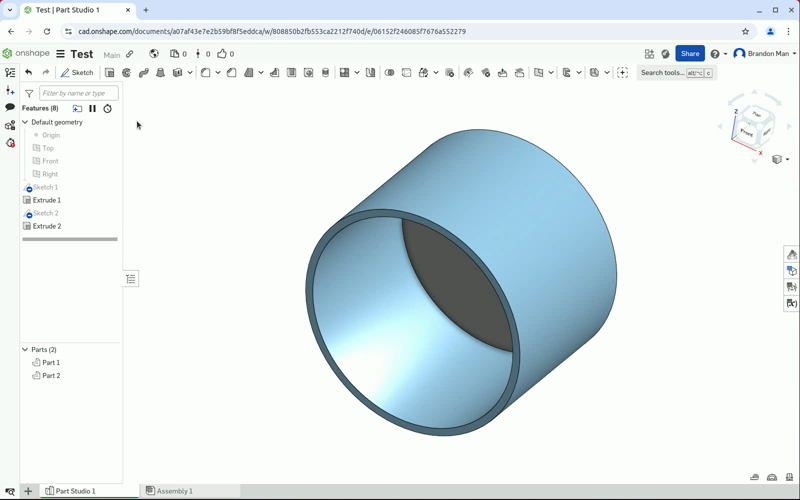
mouse_move(73, 189)
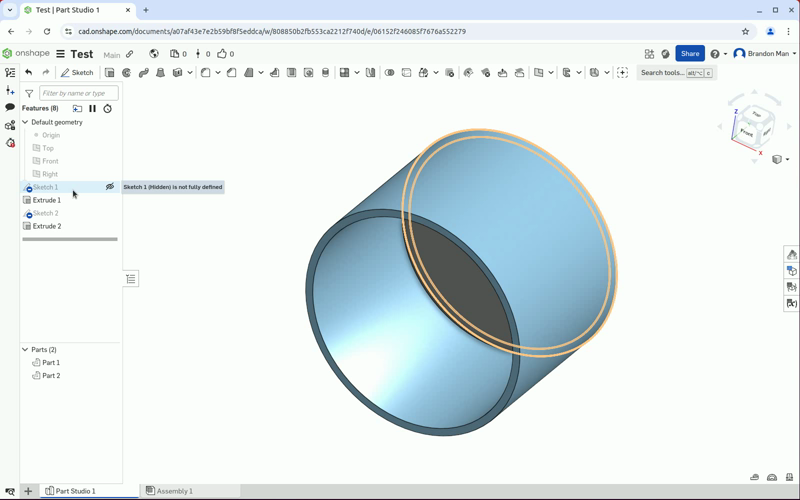
click(73, 189)